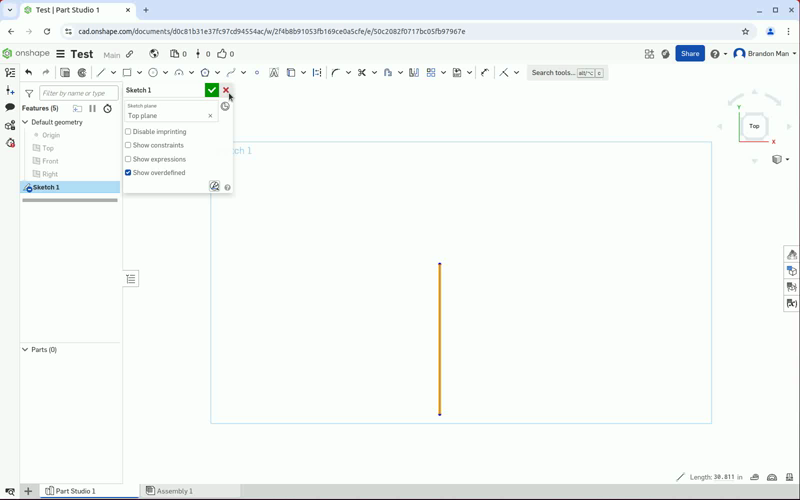
key(shift+h)
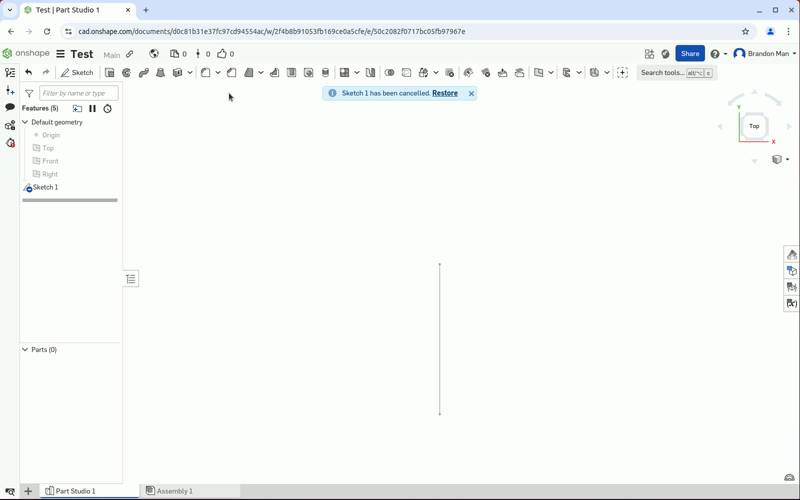
mouse_move(73, 352)
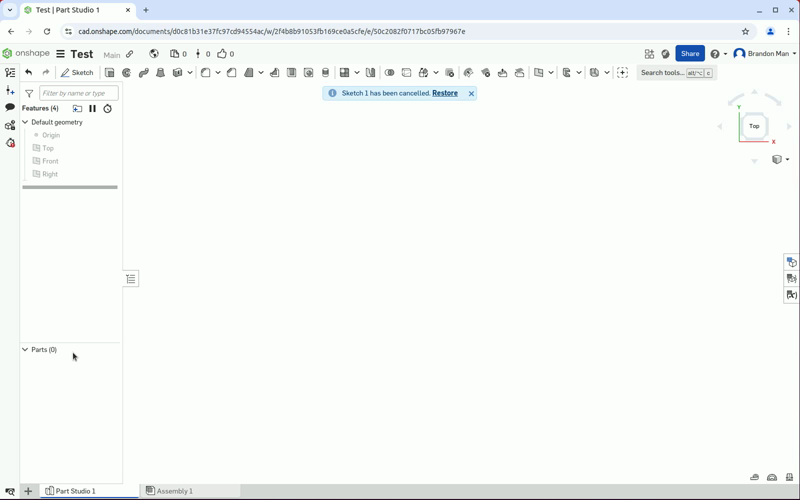
key(y)
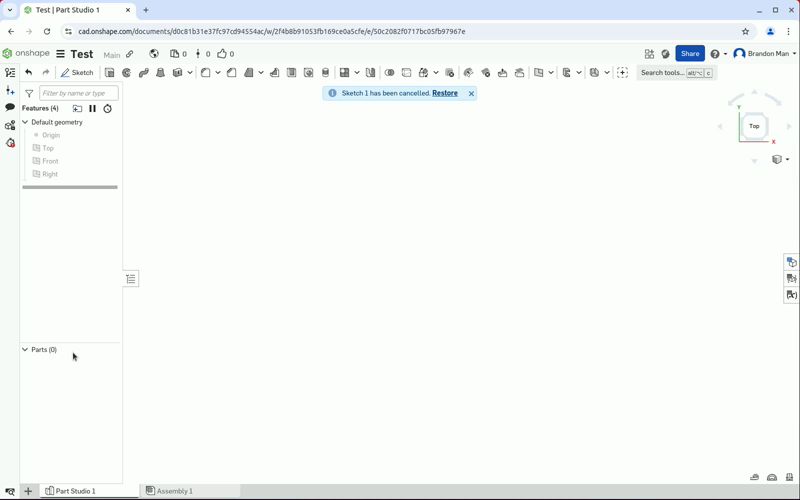
key(shift+p)
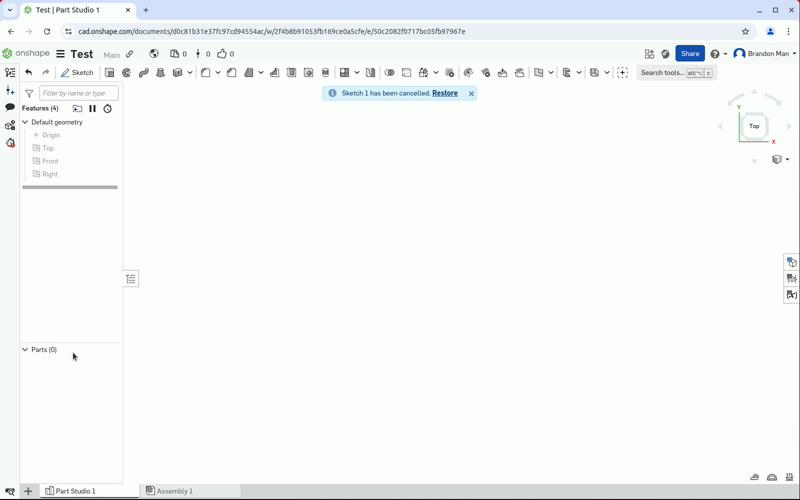
key(space)
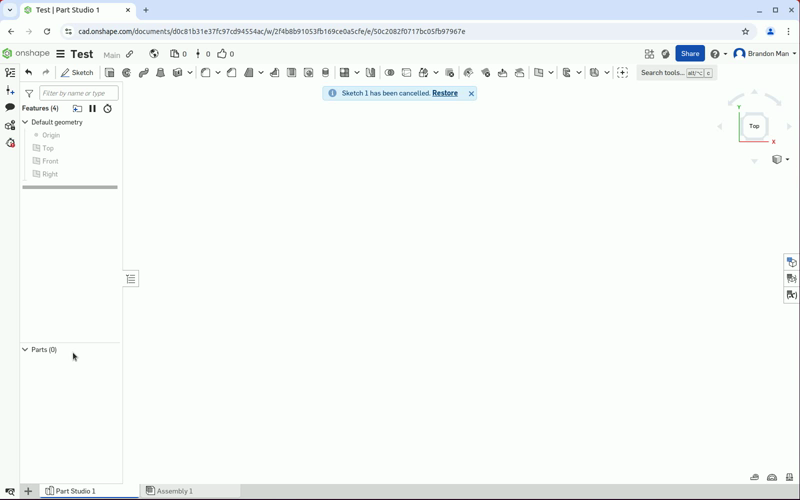
key_down(shift)
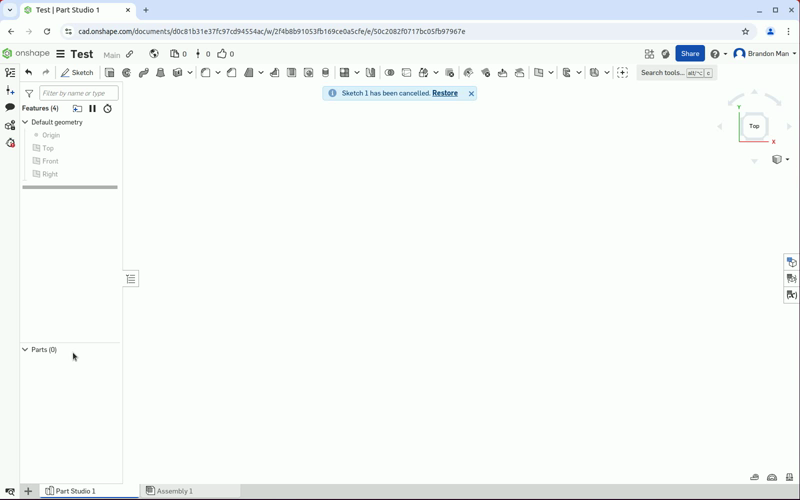
key(up)
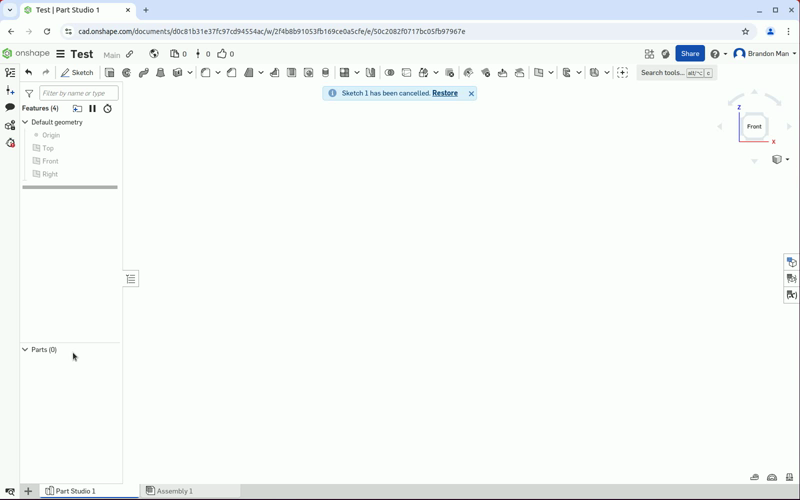
key_up(shift)
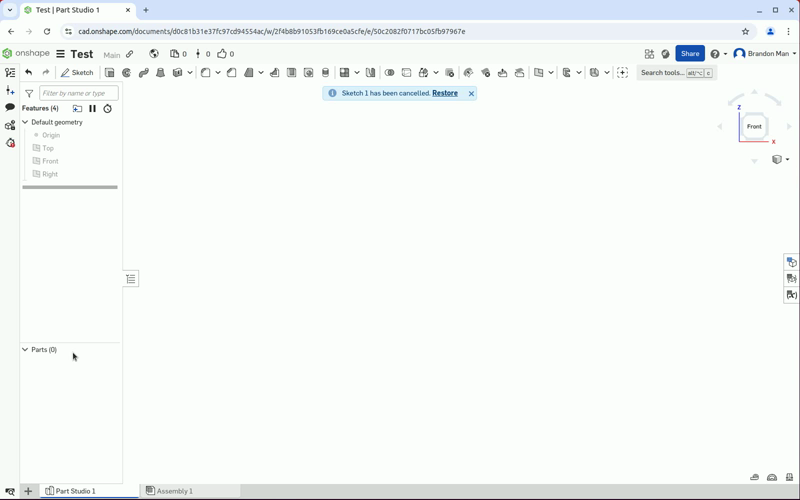
mouse_move(73, 352)
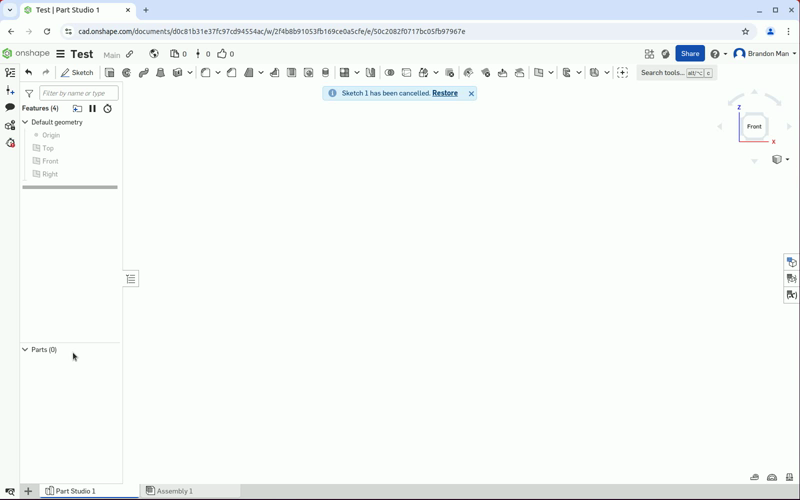
key(shift+y)
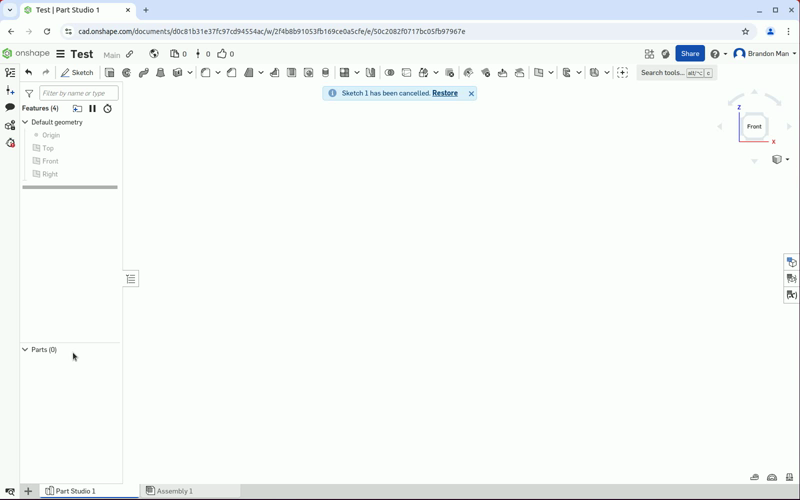
key(shift+s)
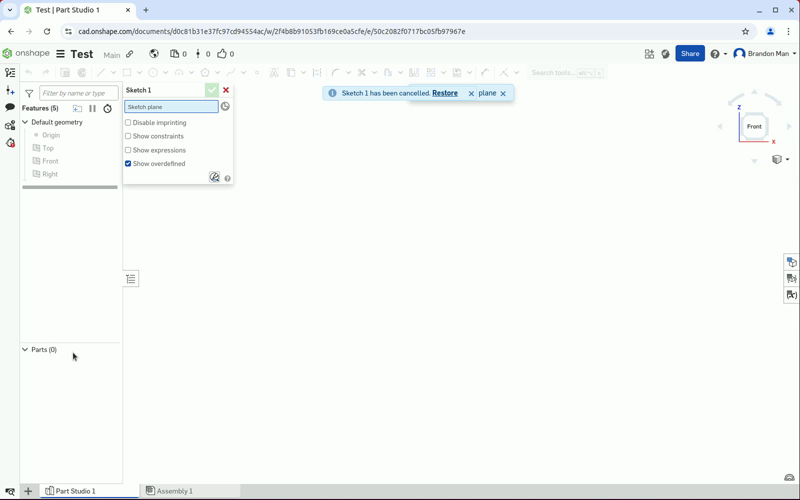
mouse_move(73, 163)
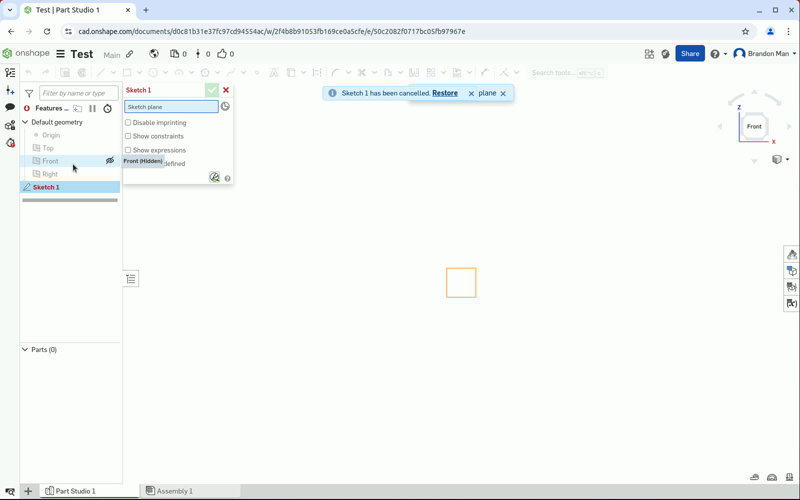
click(73, 163)
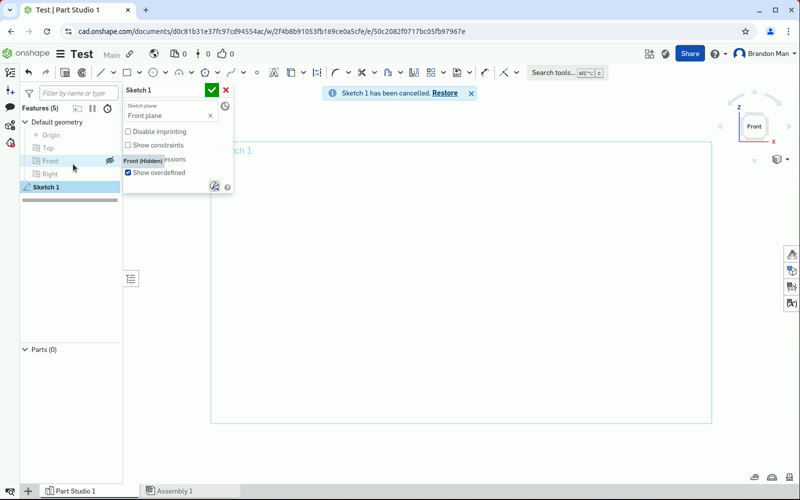
mouse_move(73, 352)
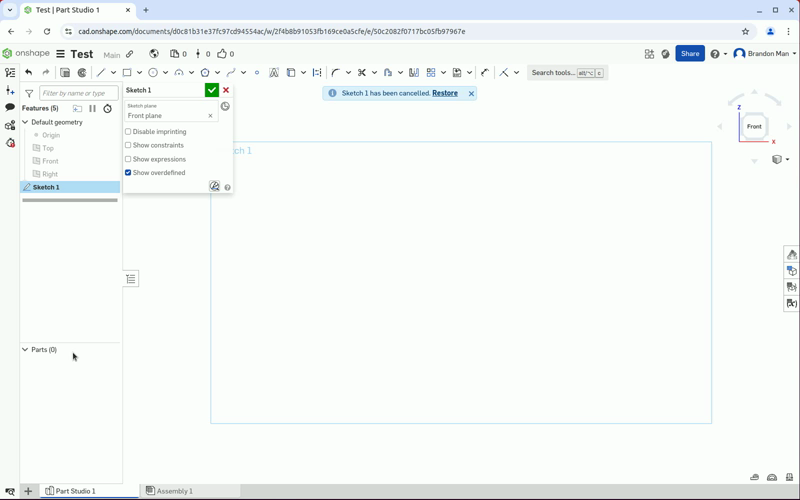
key(y)
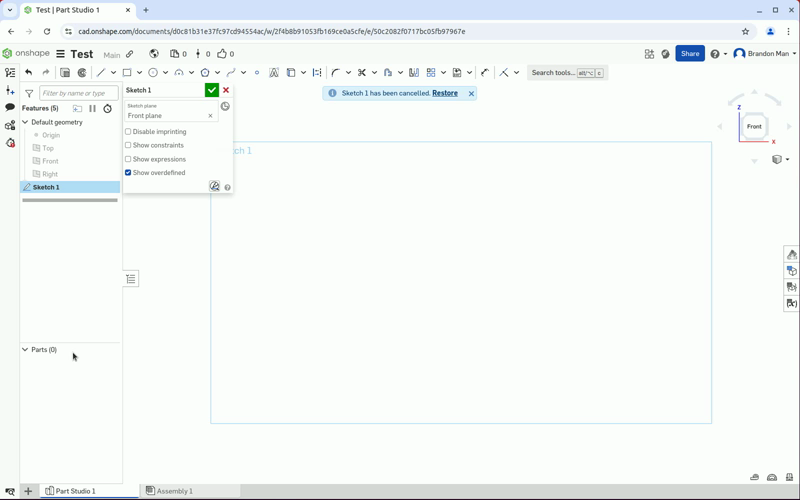
key(l)
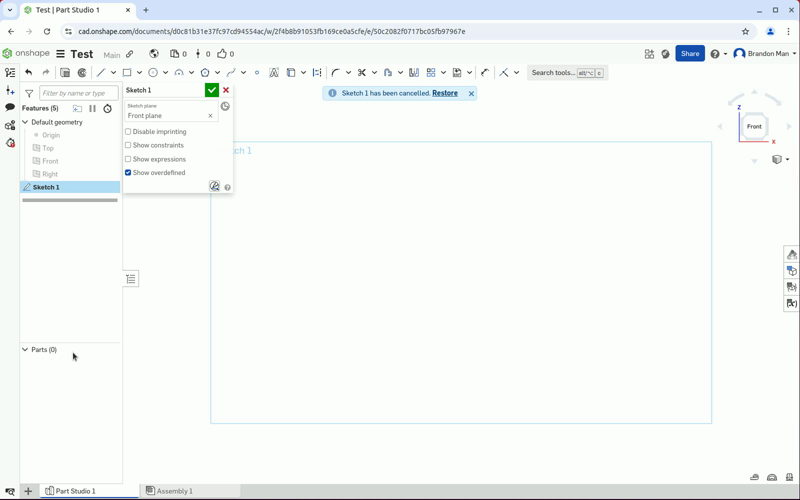
key_down(shift)
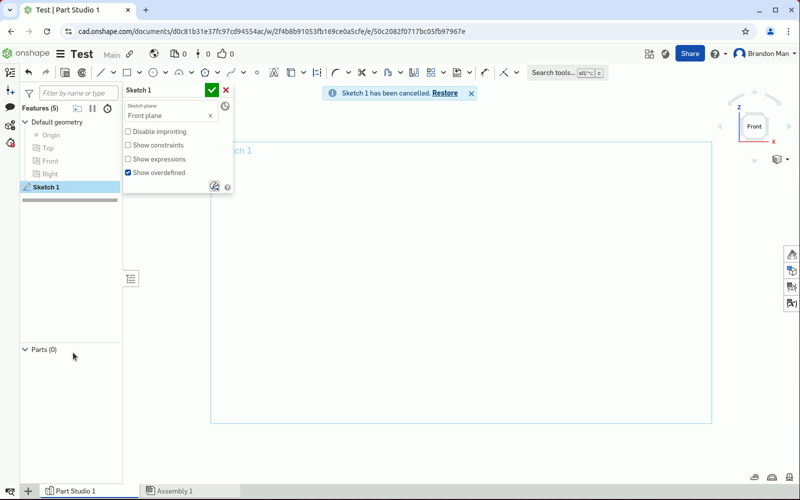
mouse_move(348, 280)
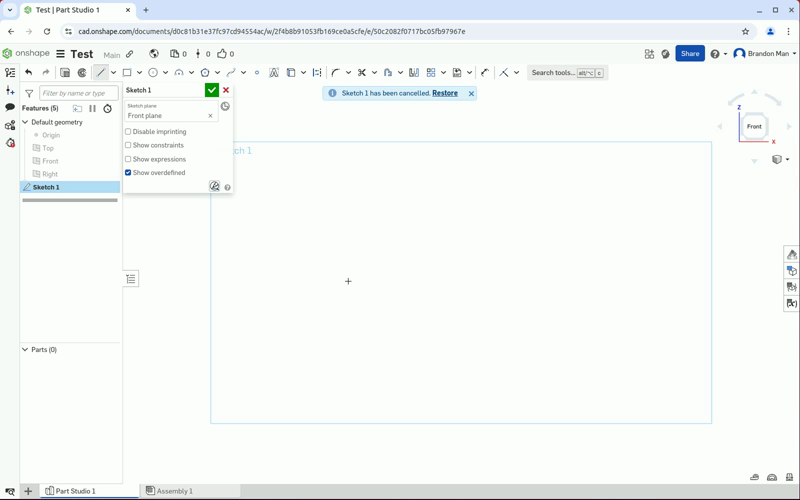
click(348, 280)
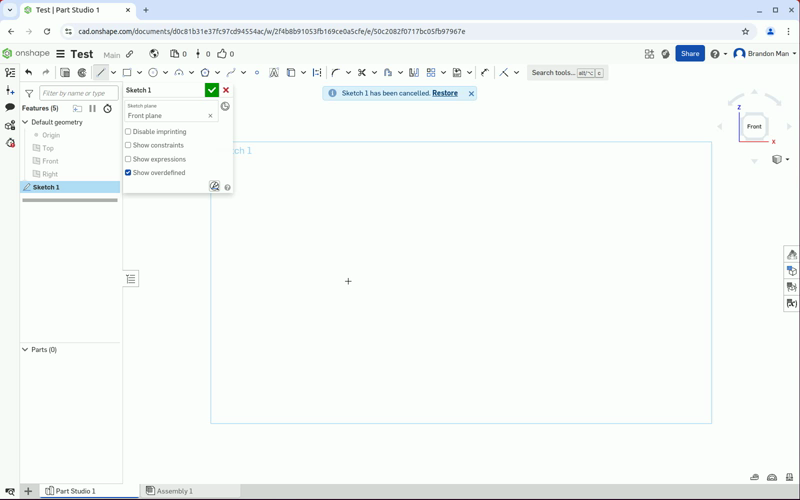
key_up(shift)
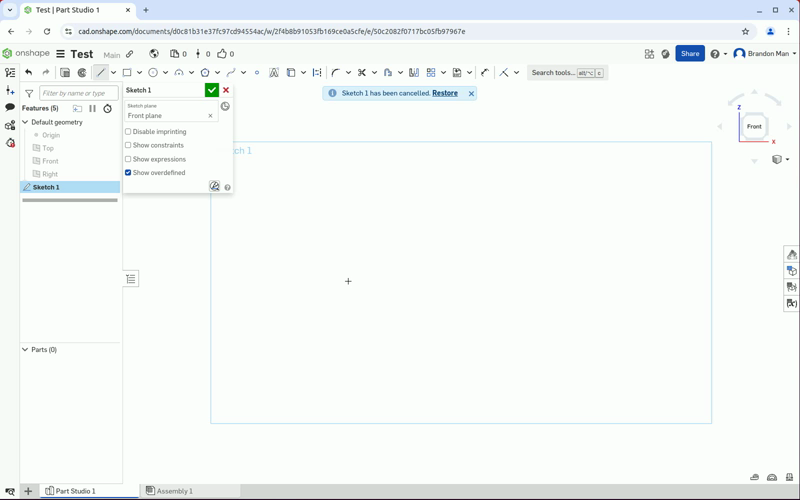
key_down(shift)
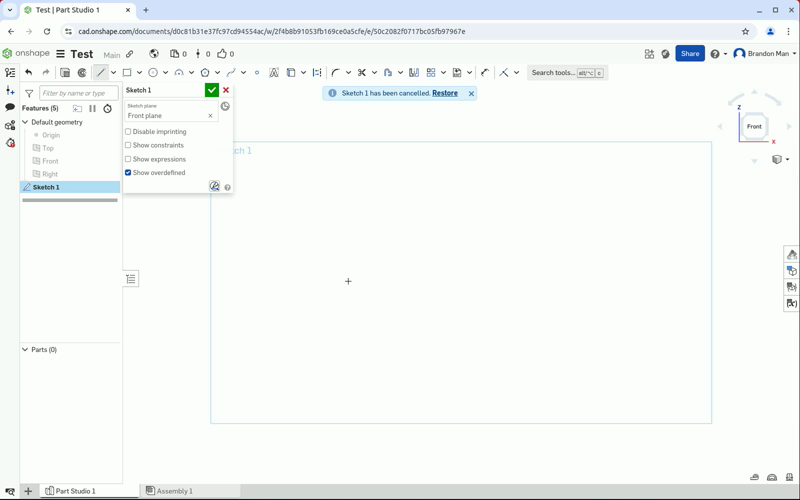
mouse_move(378, 280)
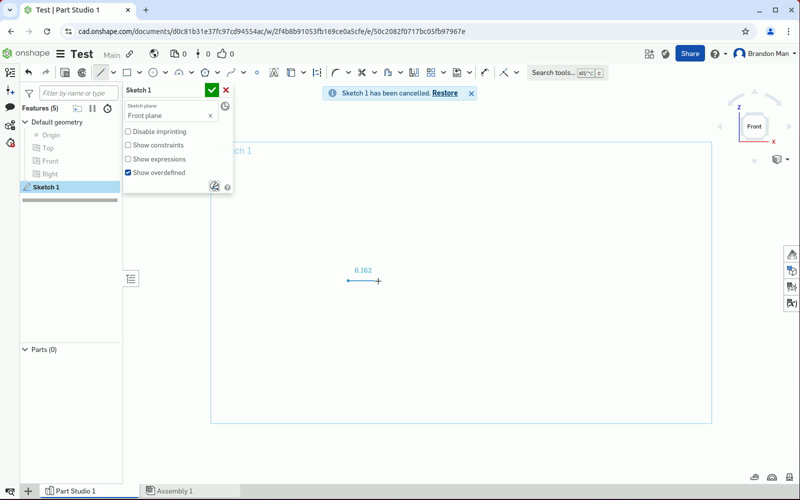
mouse_move(371, 280)
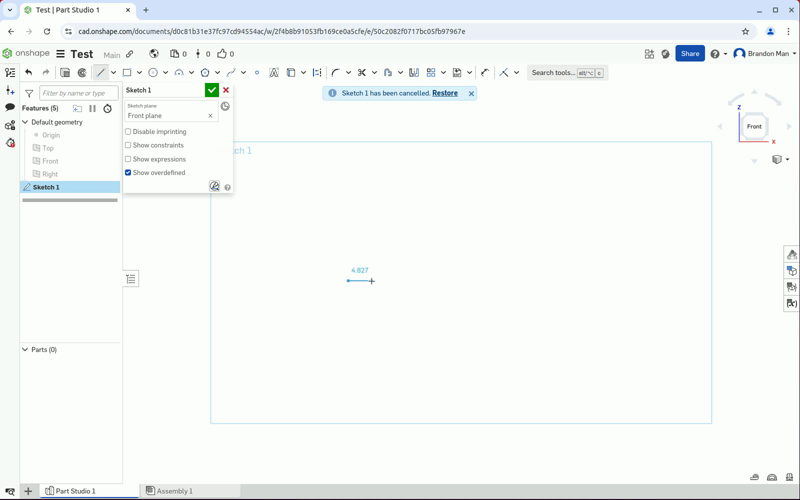
click(371, 280)
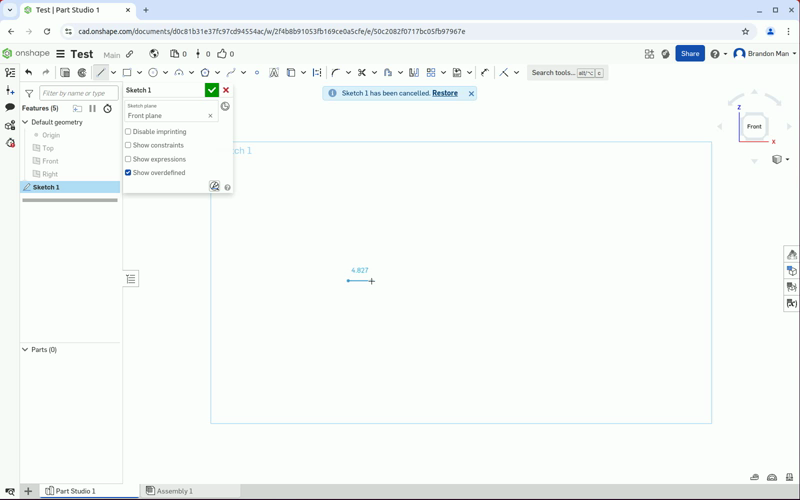
key_up(shift)
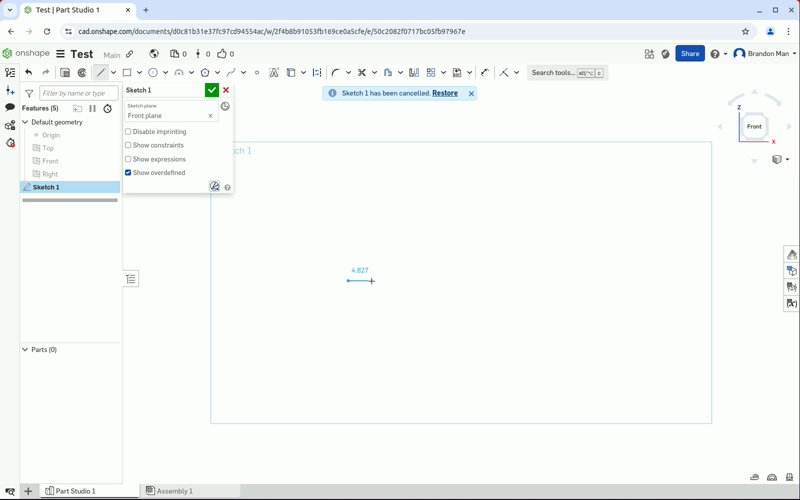
key_down(shift)
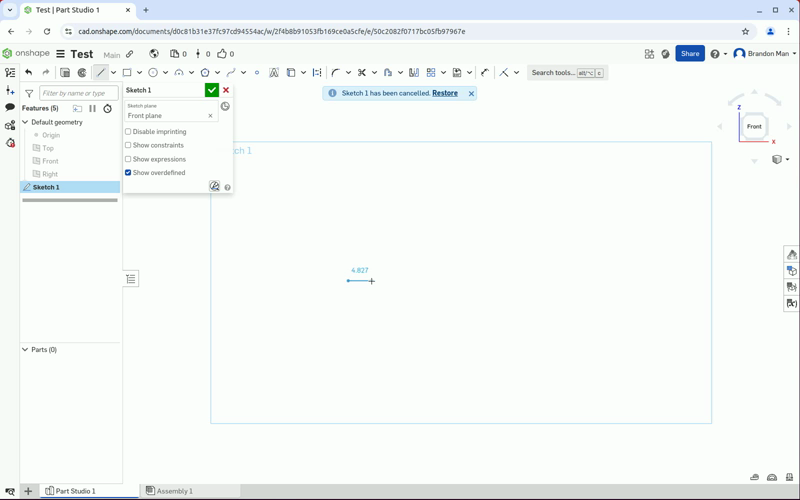
mouse_move(401, 280)
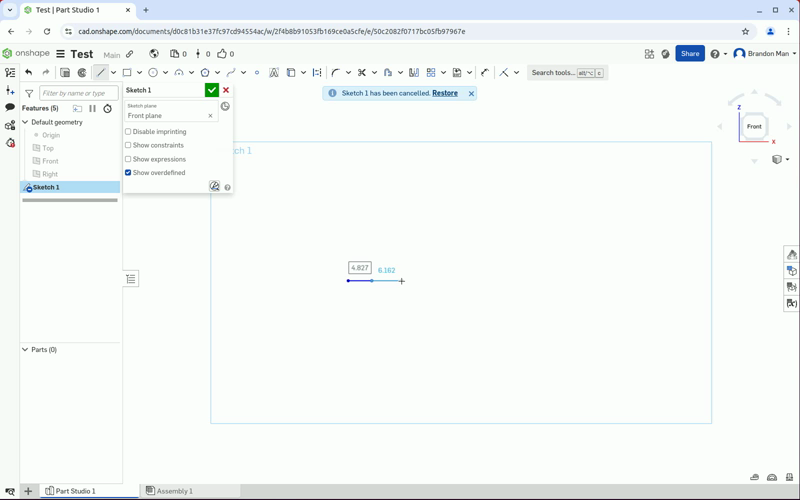
mouse_move(371, 271)
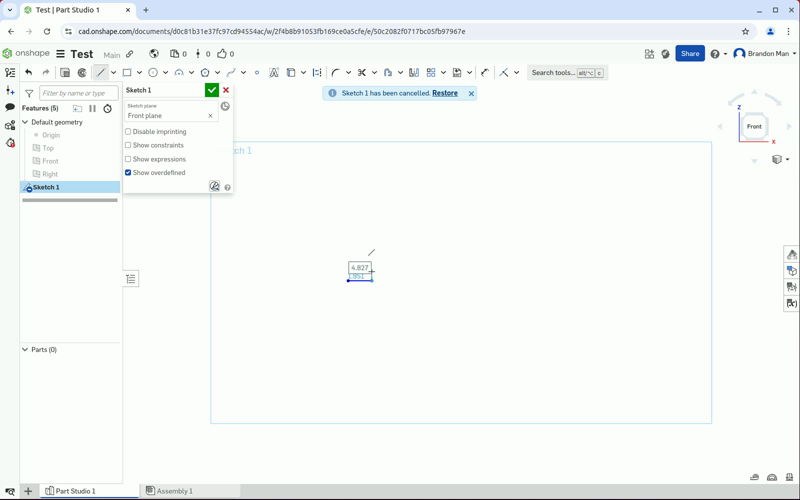
click(371, 271)
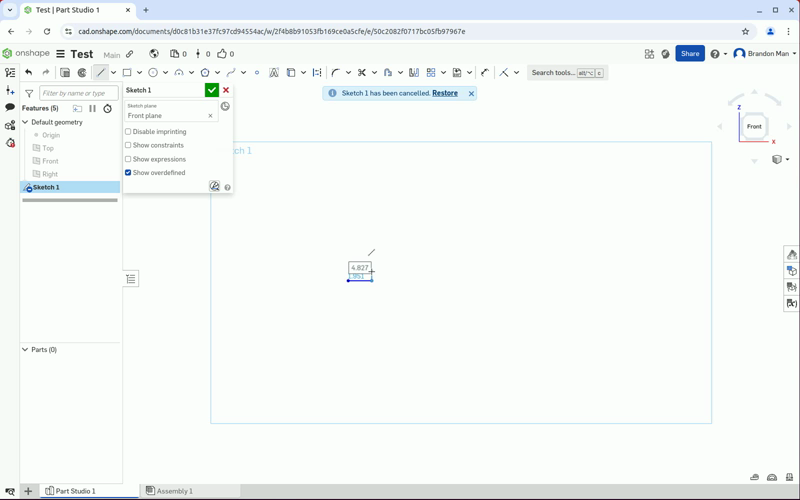
key_up(shift)
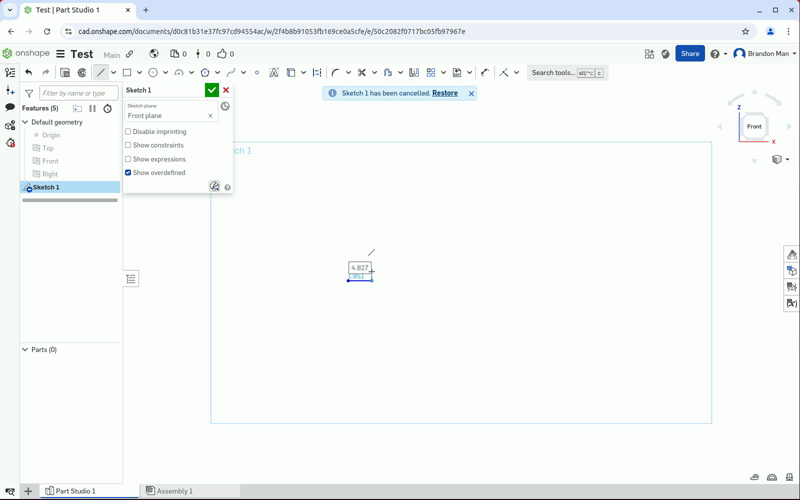
key_down(shift)
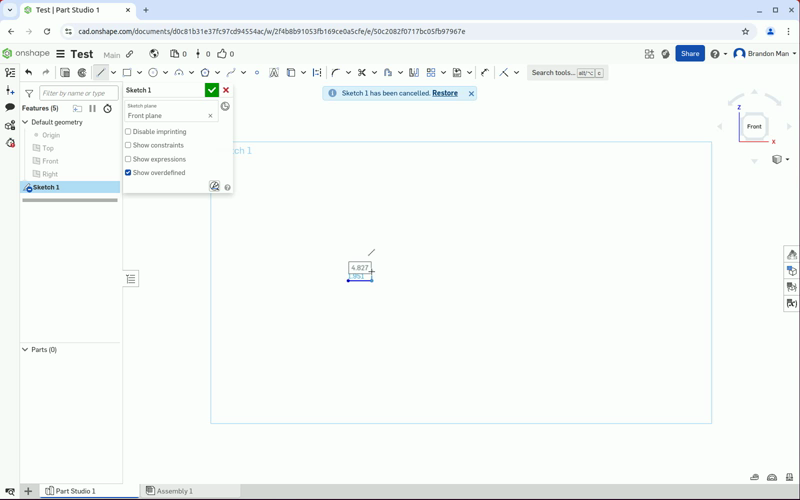
mouse_move(401, 271)
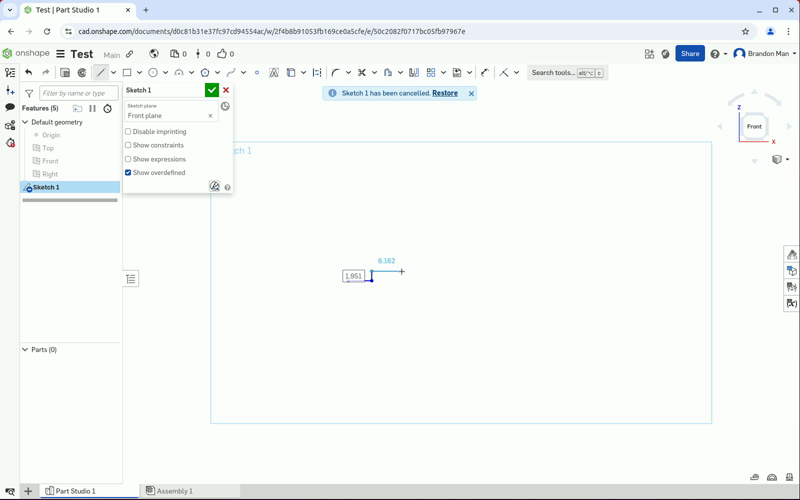
mouse_move(359, 271)
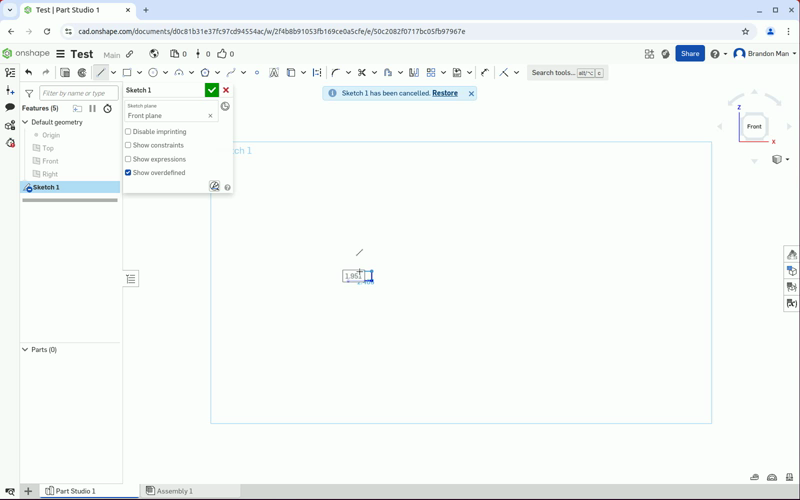
click(359, 271)
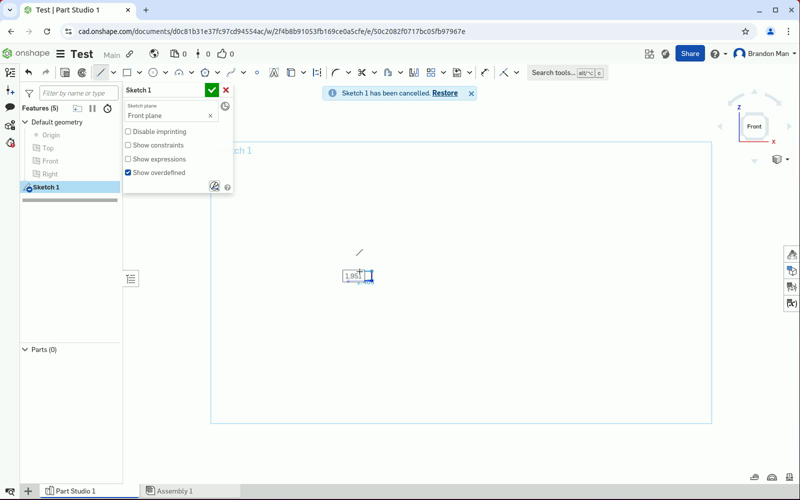
key_up(shift)
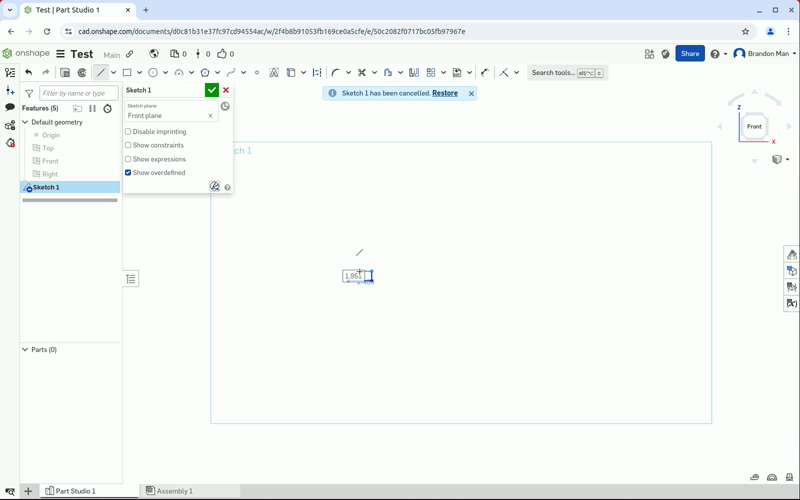
key_down(shift)
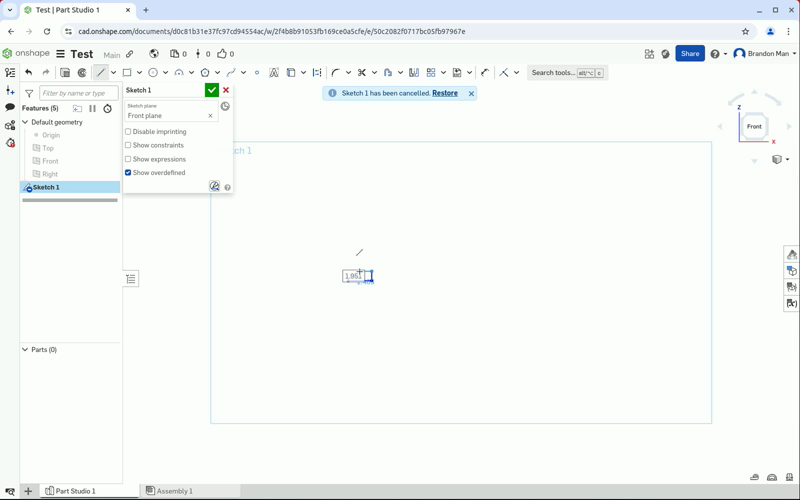
mouse_move(389, 271)
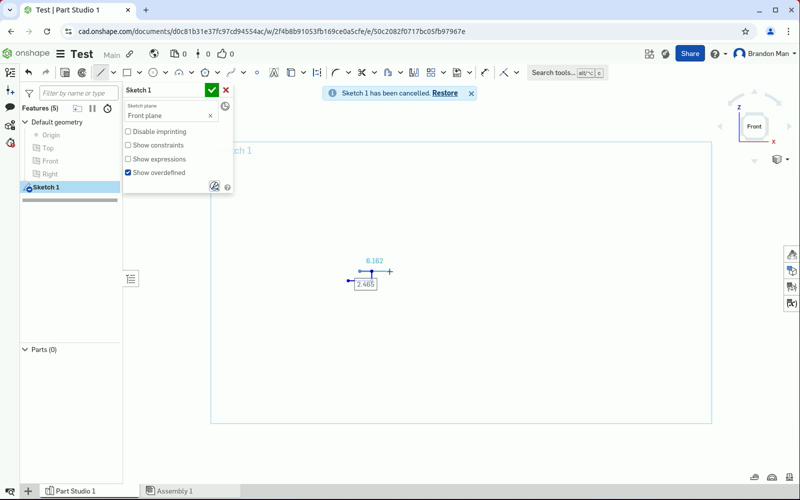
mouse_move(359, 259)
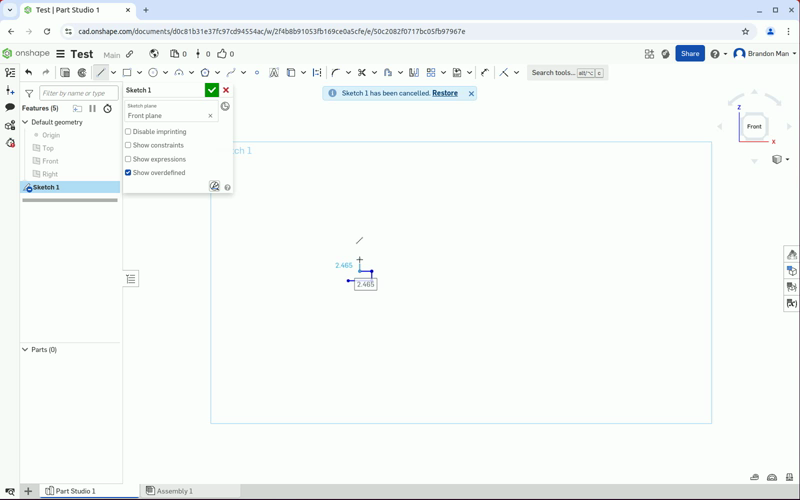
click(359, 259)
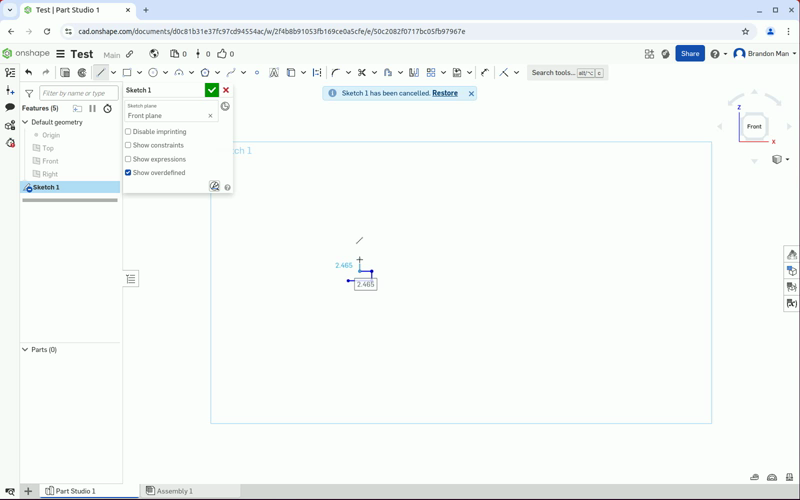
key_up(shift)
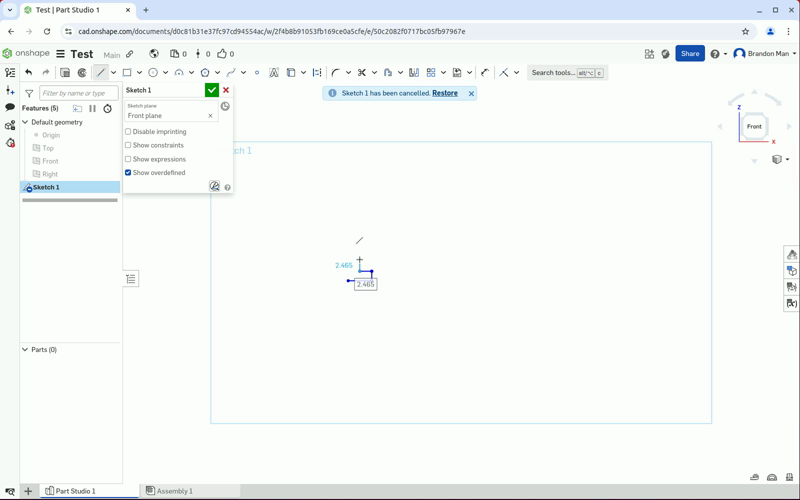
key_down(shift)
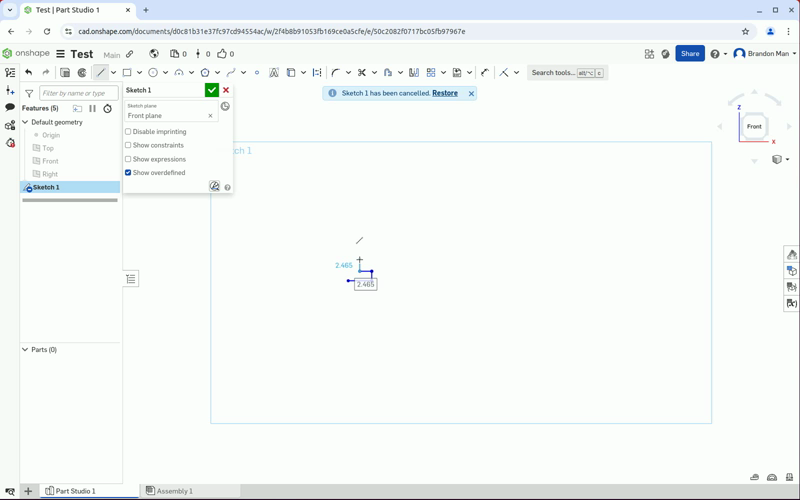
mouse_move(389, 259)
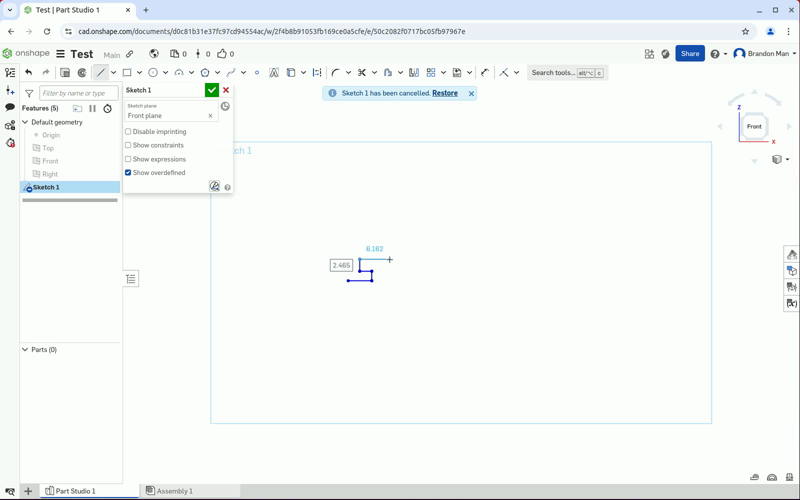
mouse_move(402, 259)
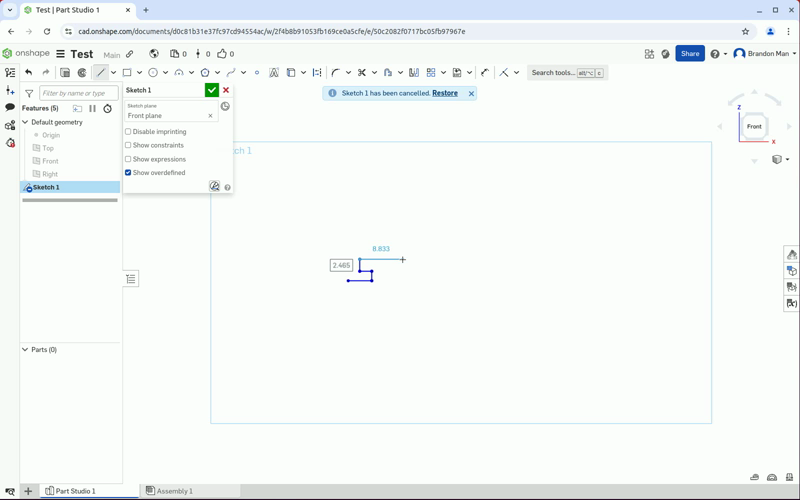
click(402, 259)
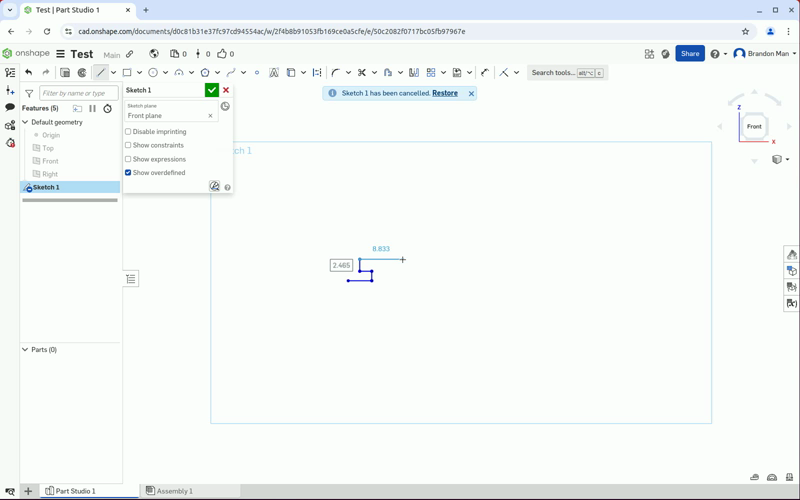
key_up(shift)
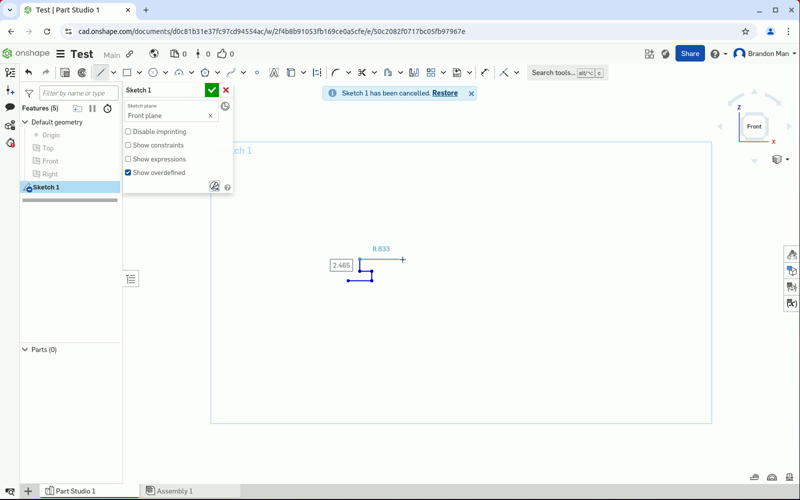
key(esc)
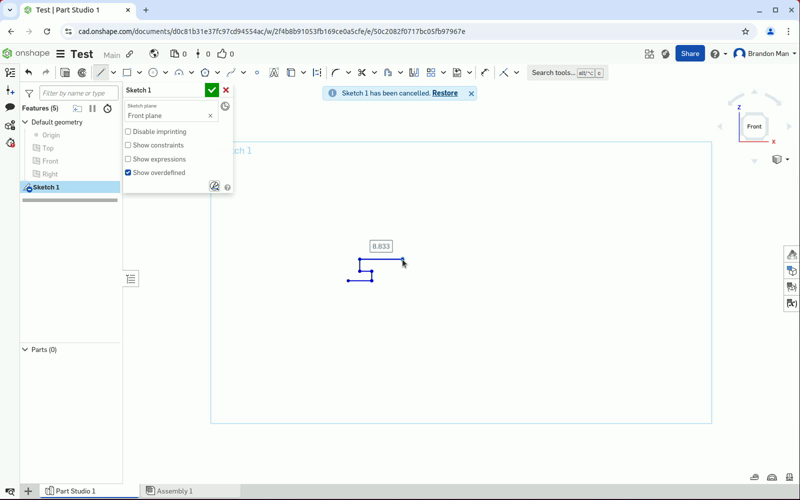
key(a)
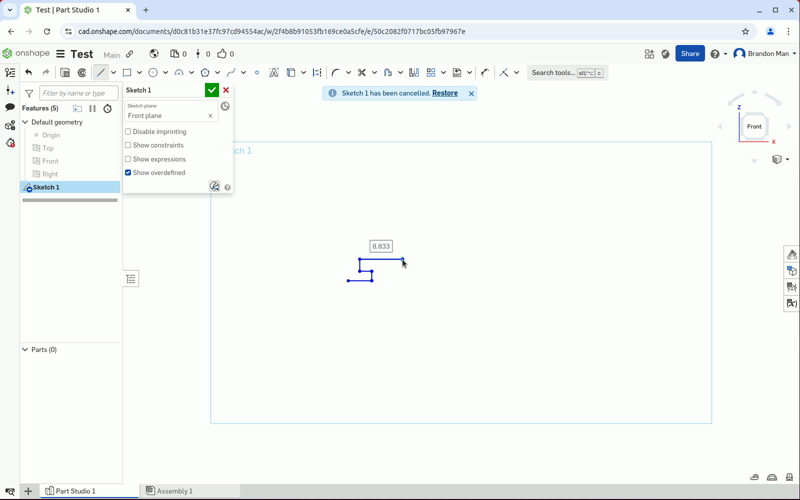
mouse_move(402, 259)
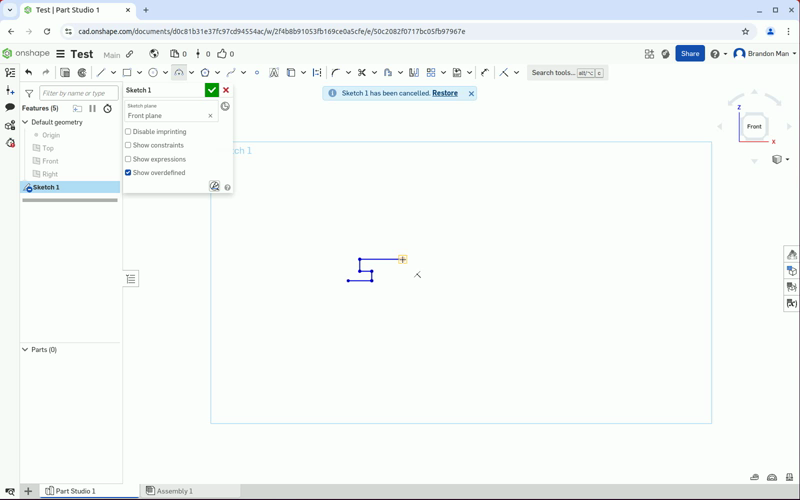
click(402, 259)
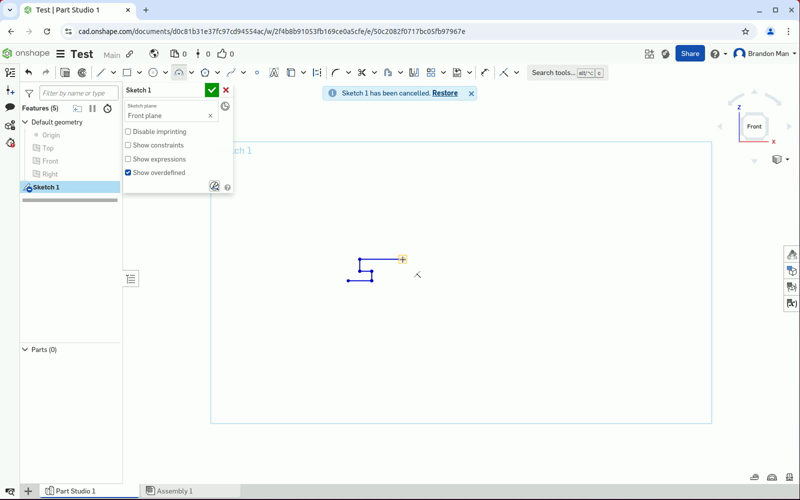
key_down(shift)
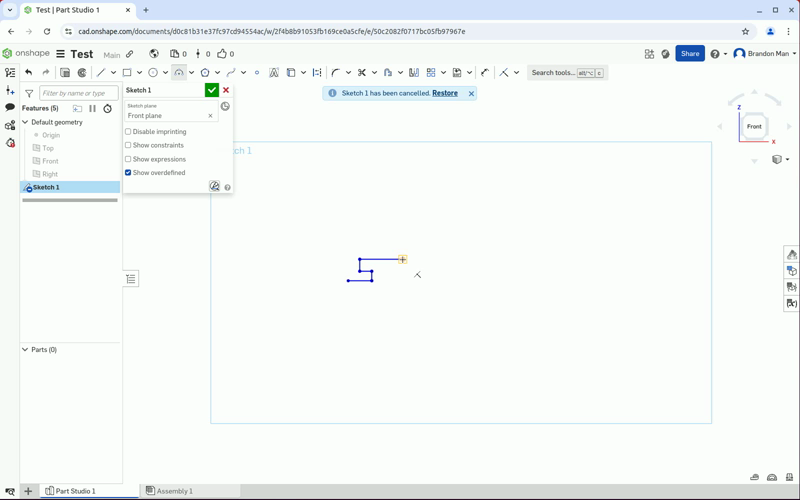
mouse_move(522, 282)
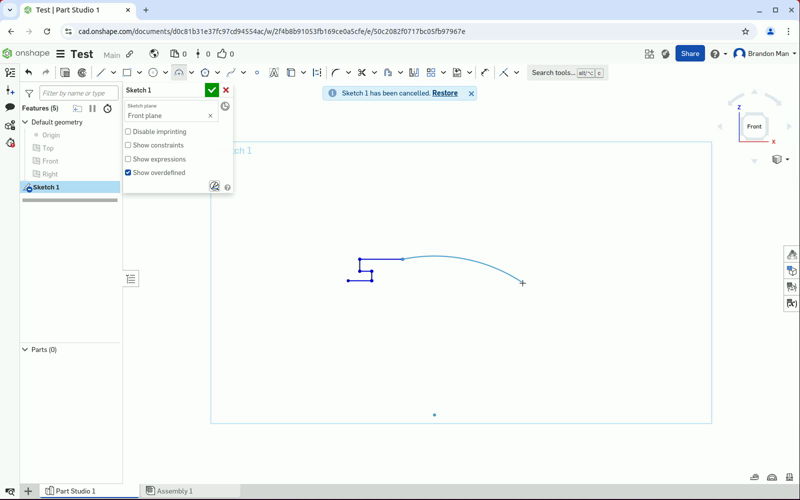
click(522, 282)
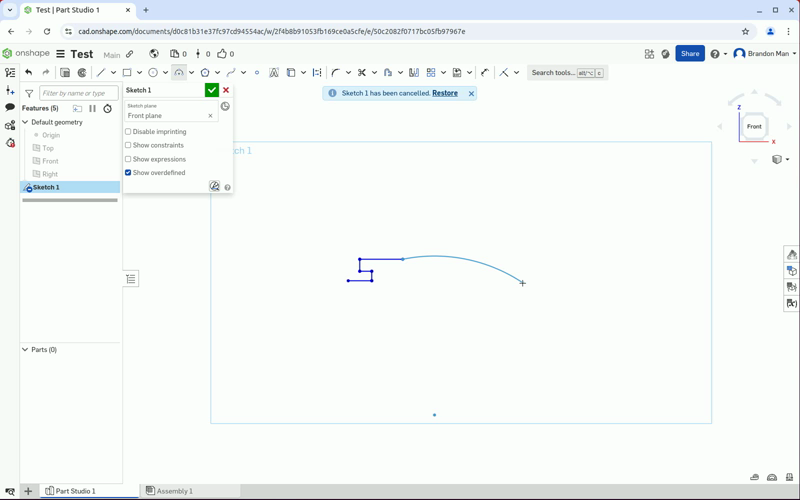
mouse_move(472, 221)
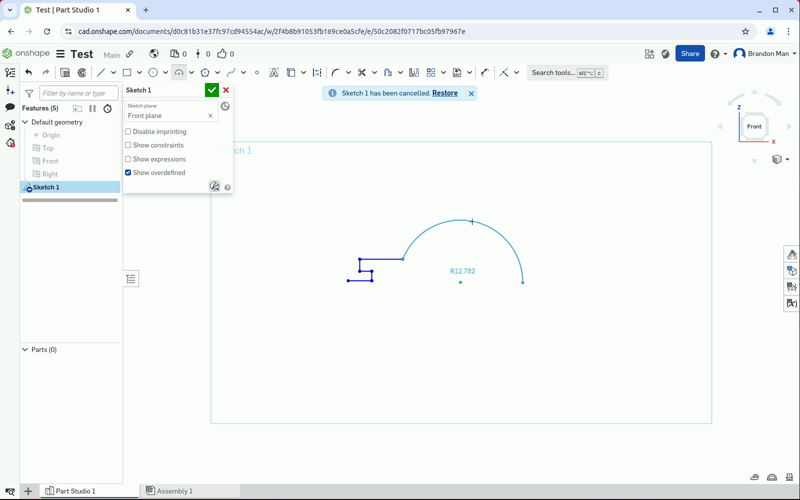
click(472, 221)
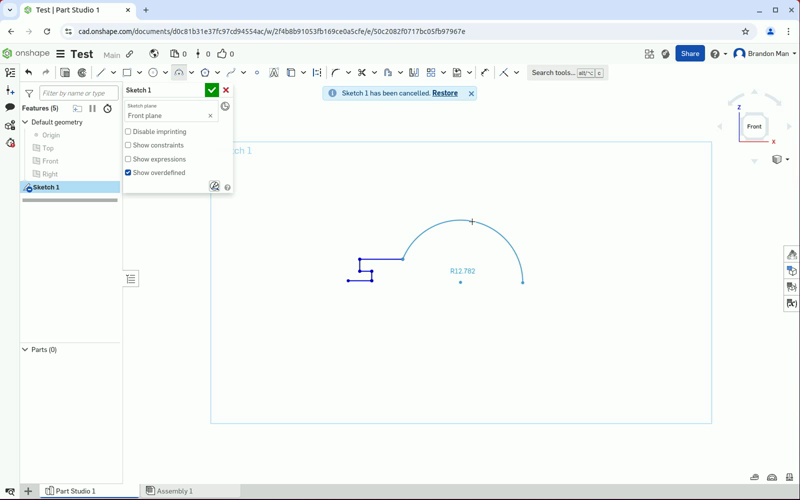
key_up(shift)
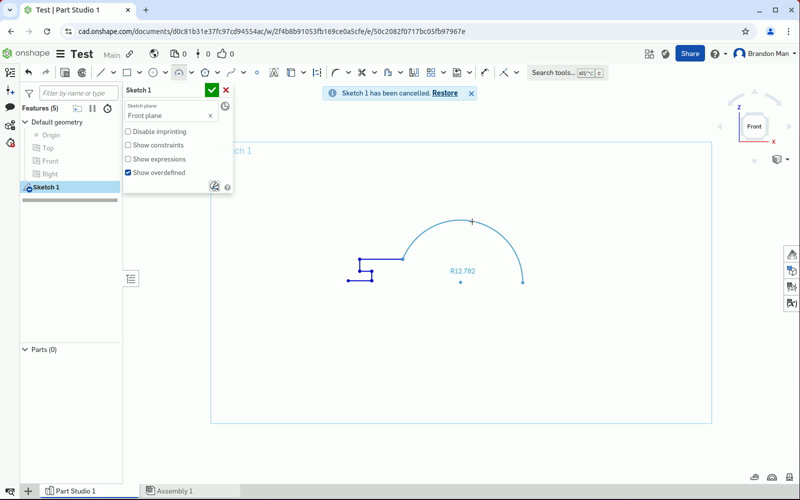
key(esc)
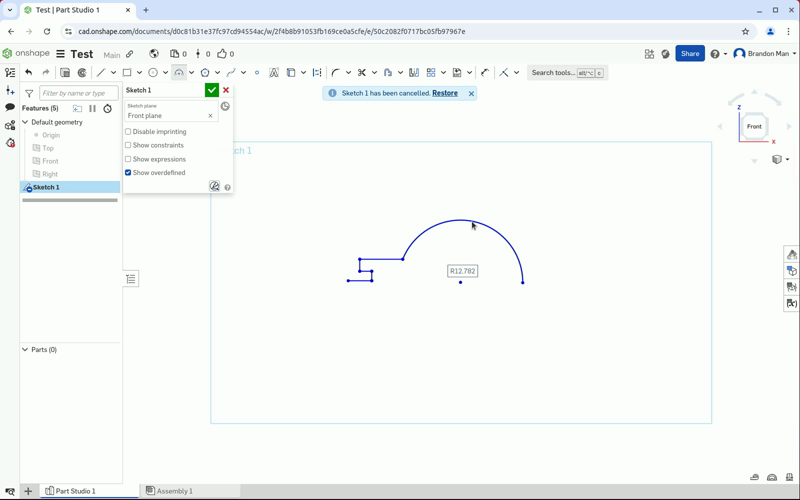
key(l)
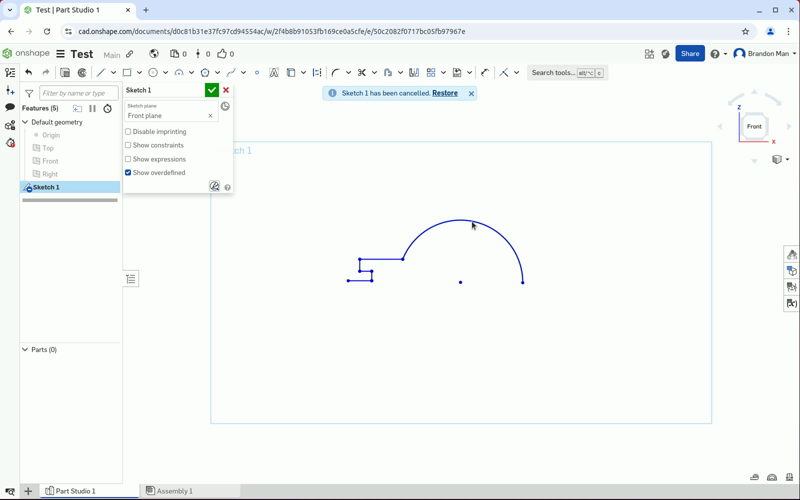
mouse_move(522, 282)
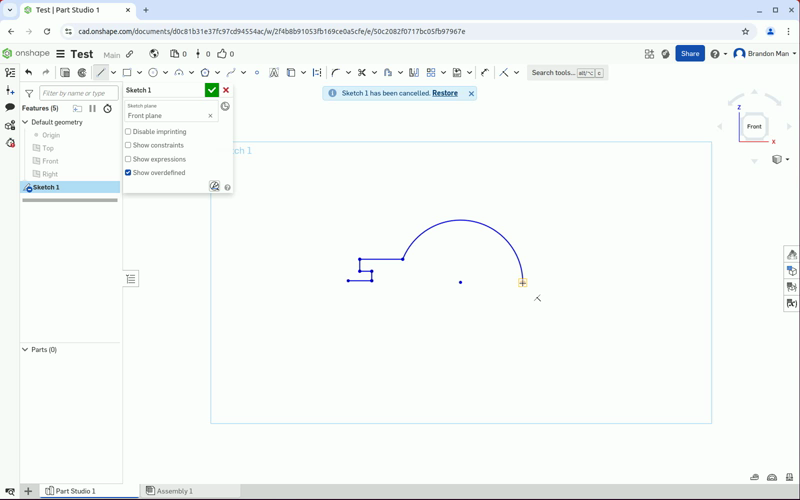
click(522, 282)
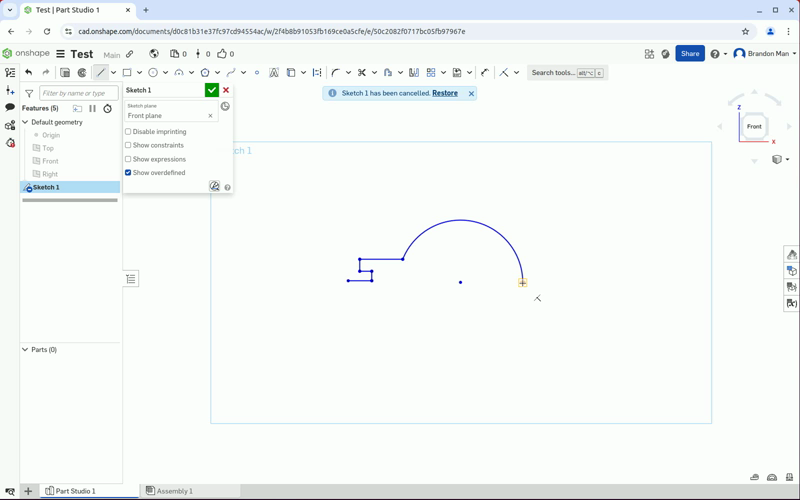
key_down(shift)
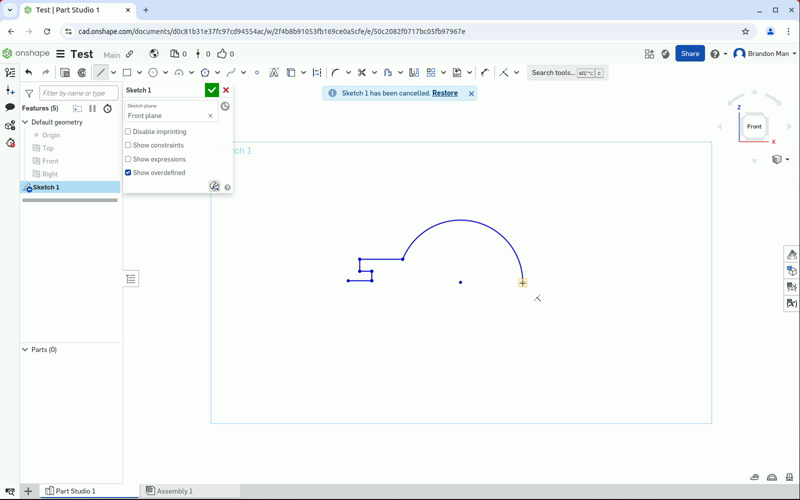
mouse_move(552, 282)
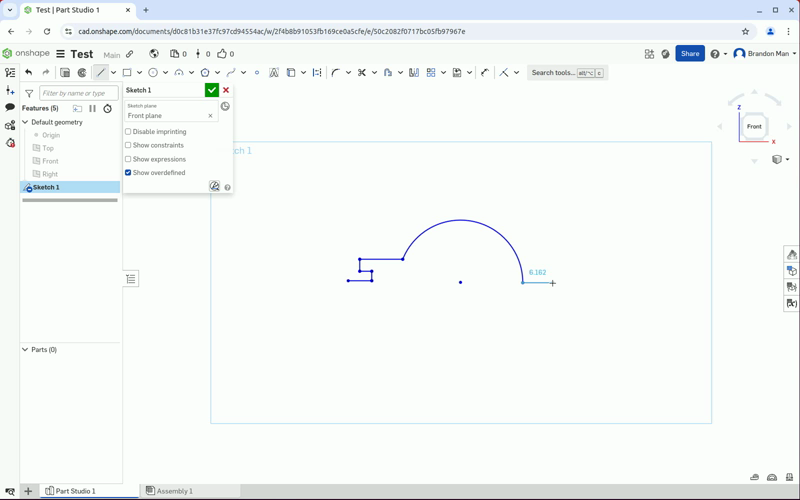
mouse_move(546, 282)
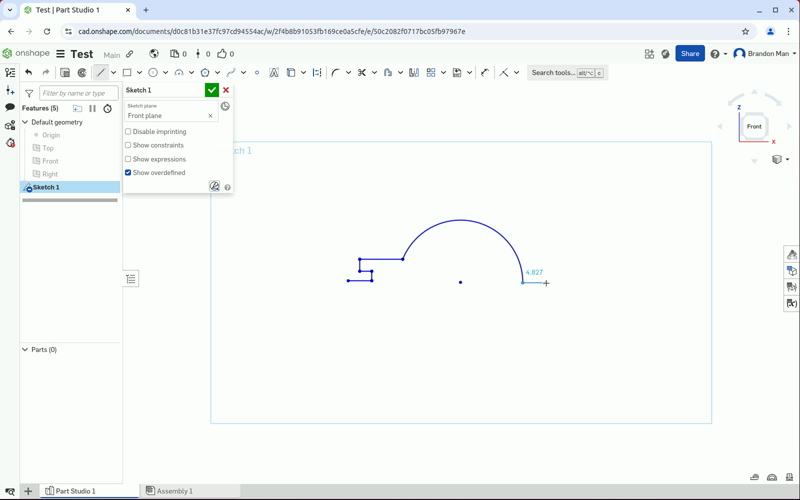
click(546, 282)
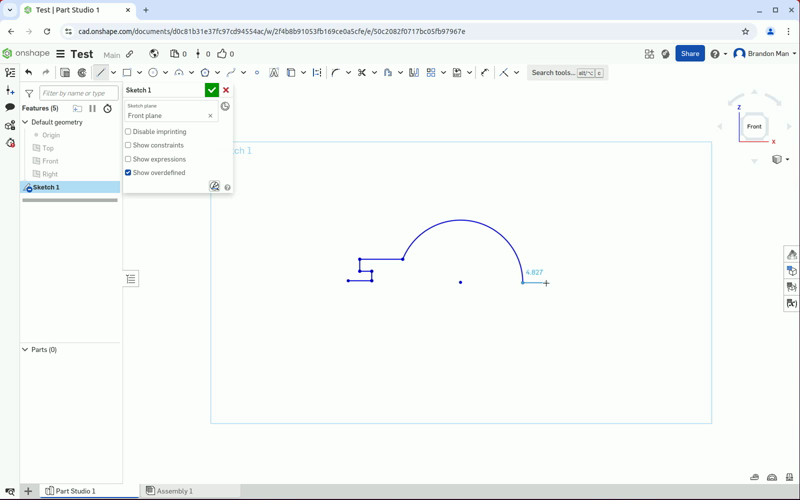
key_up(shift)
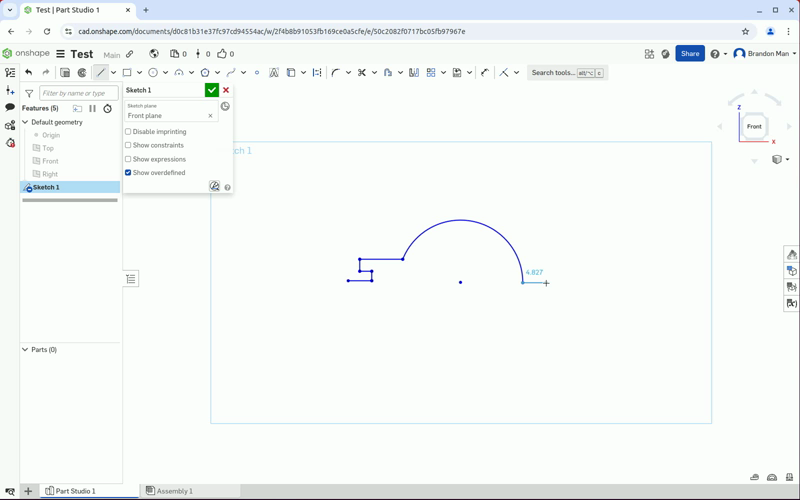
key_down(shift)
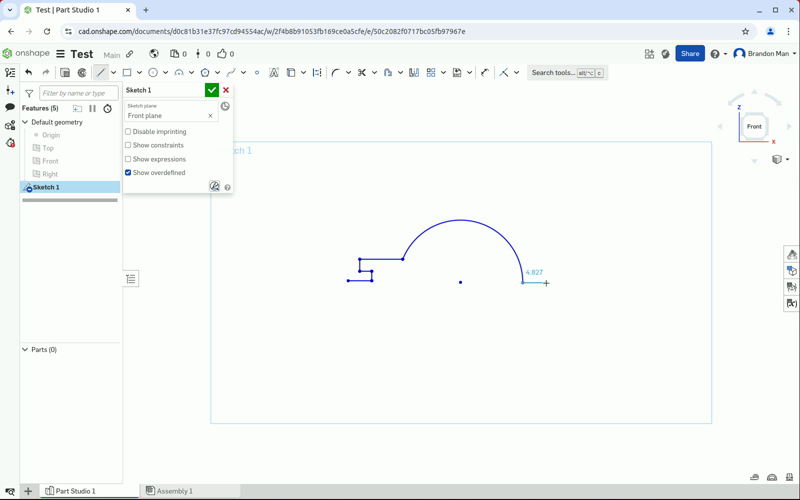
mouse_move(576, 282)
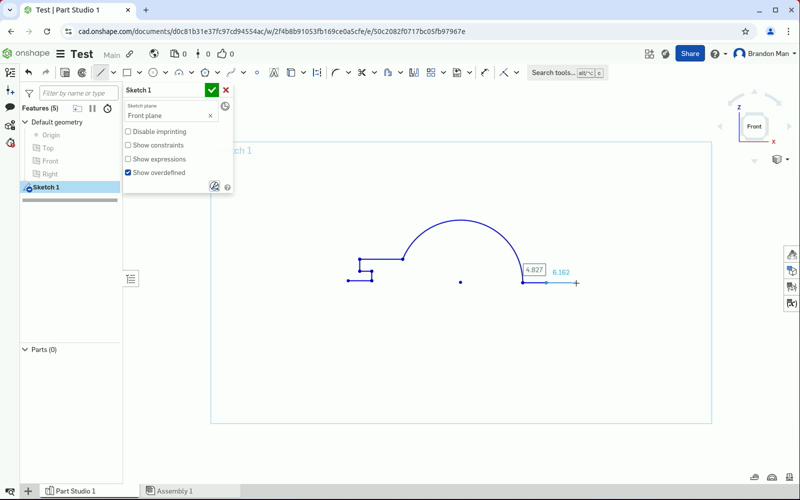
mouse_move(572, 282)
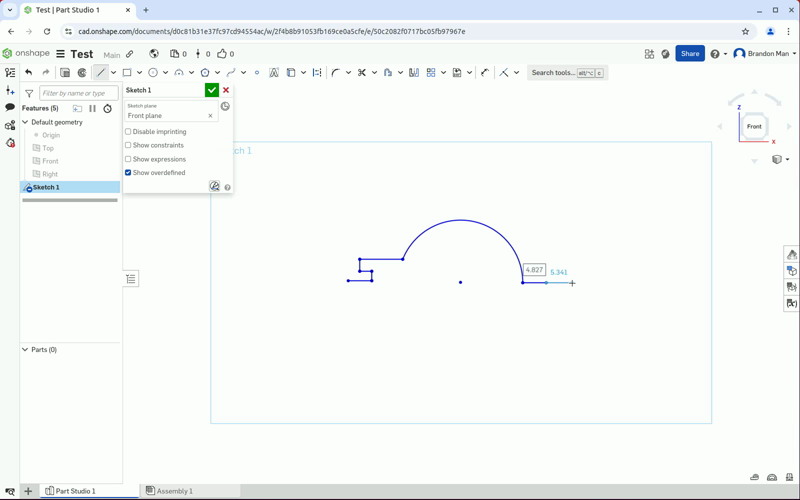
click(572, 282)
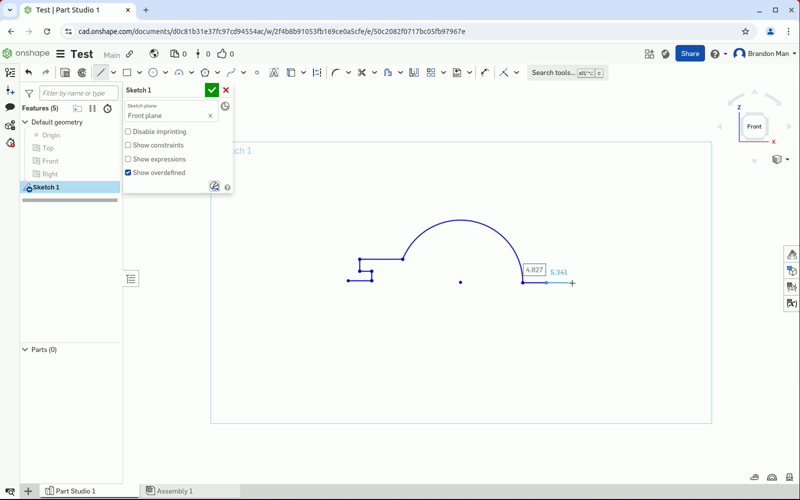
key_up(shift)
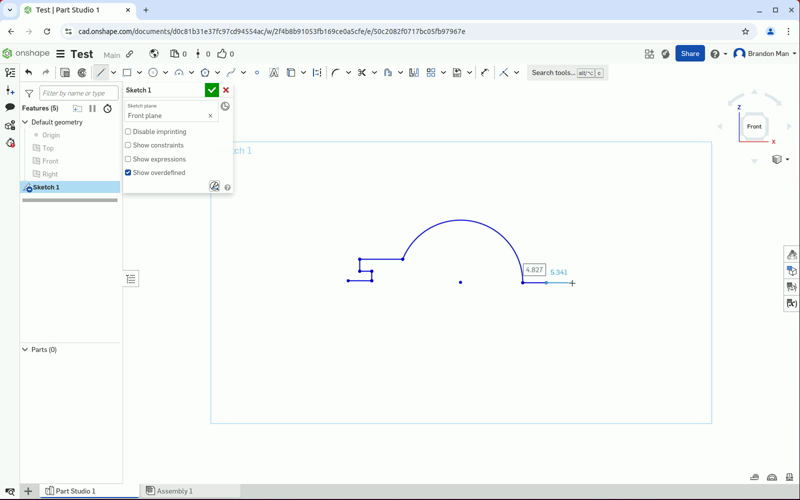
key(esc)
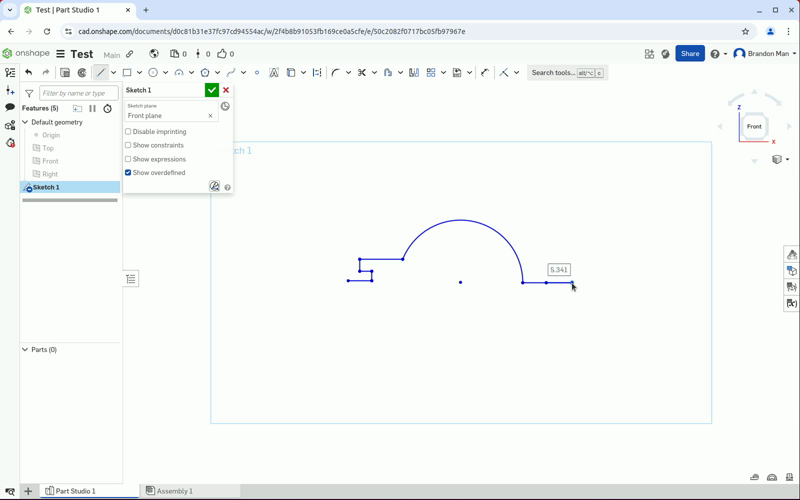
key(a)
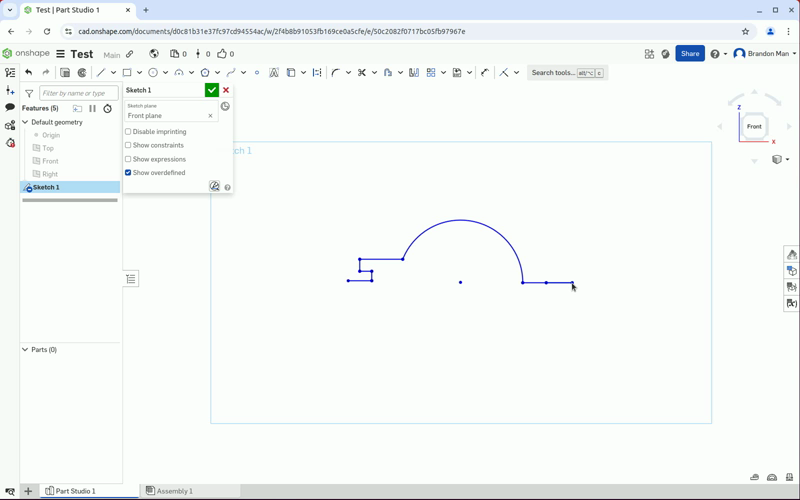
mouse_move(572, 282)
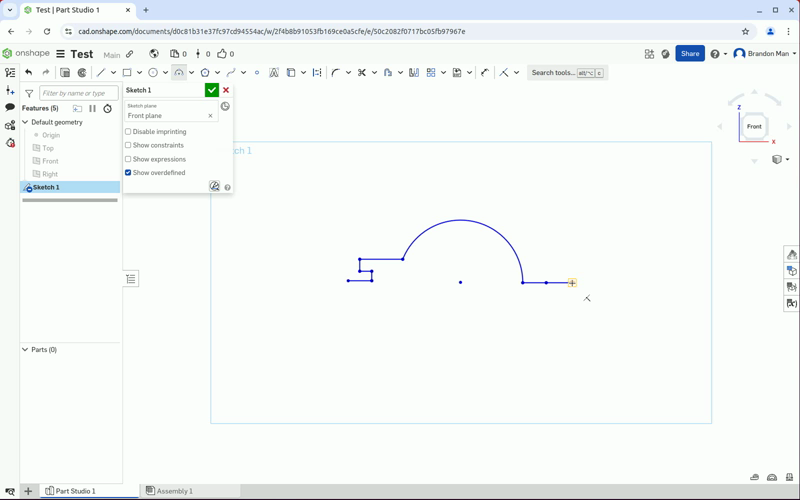
click(572, 282)
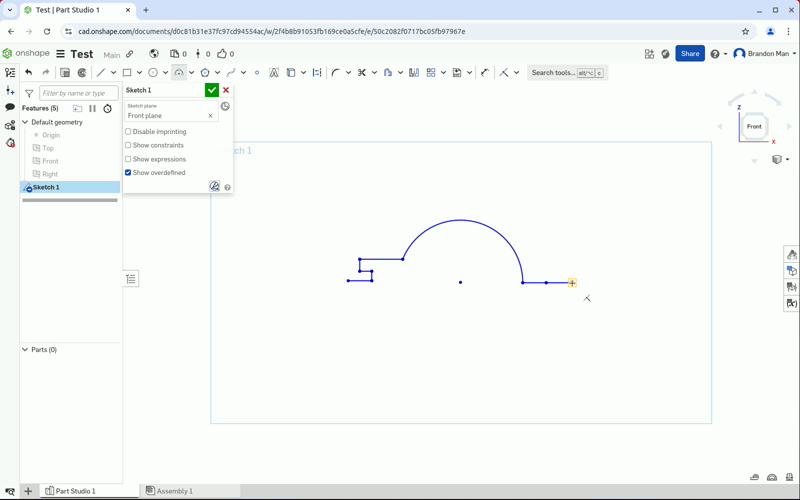
mouse_move(348, 280)
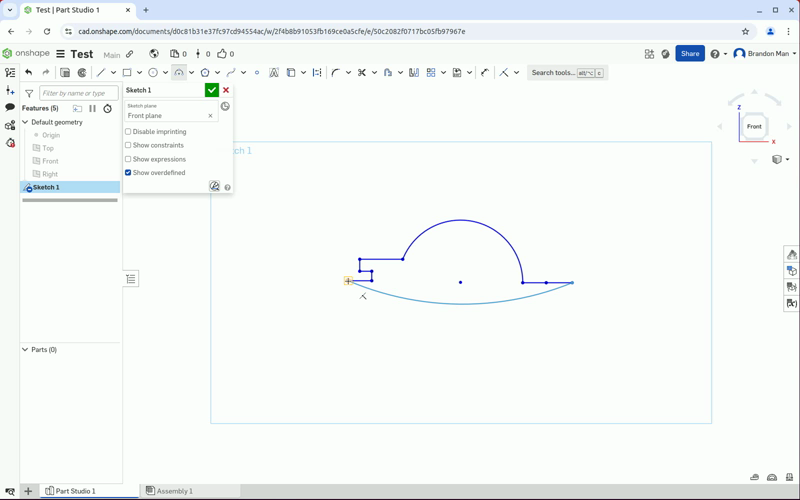
click(348, 280)
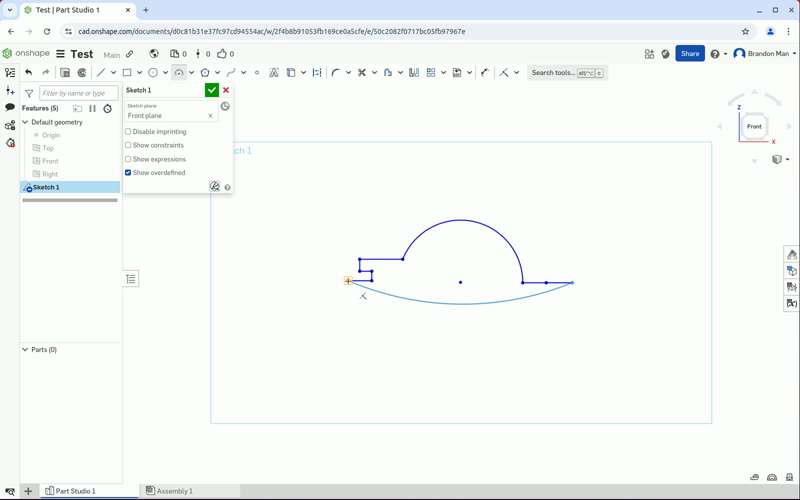
key_down(shift)
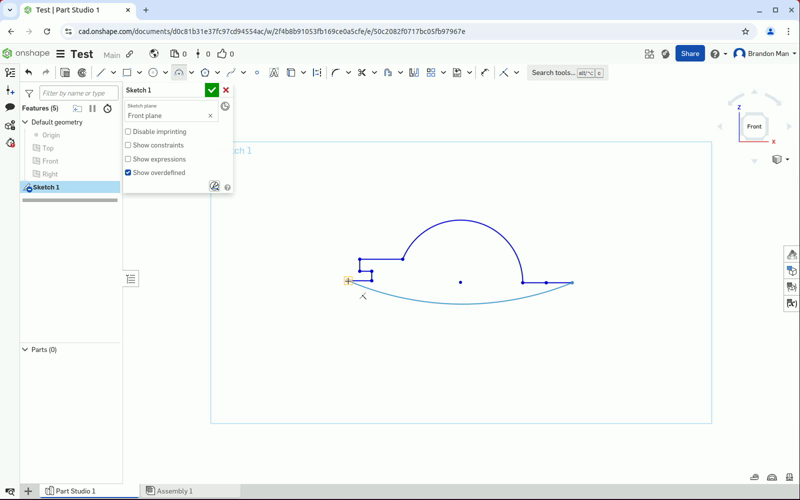
mouse_move(461, 170)
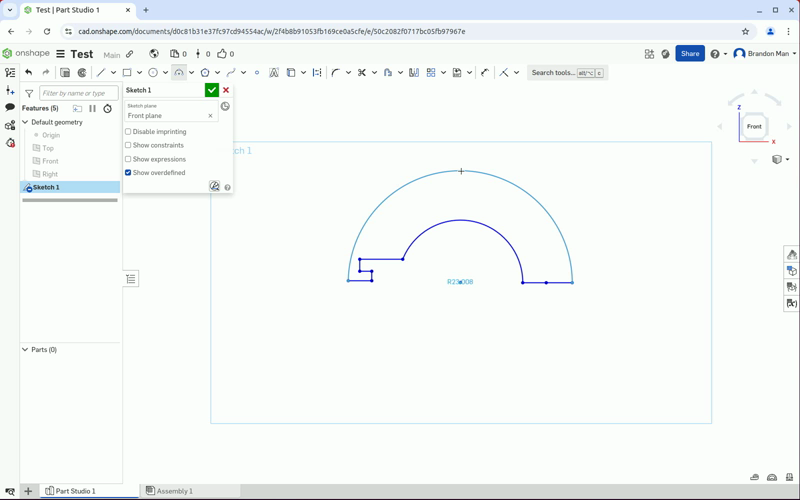
click(461, 170)
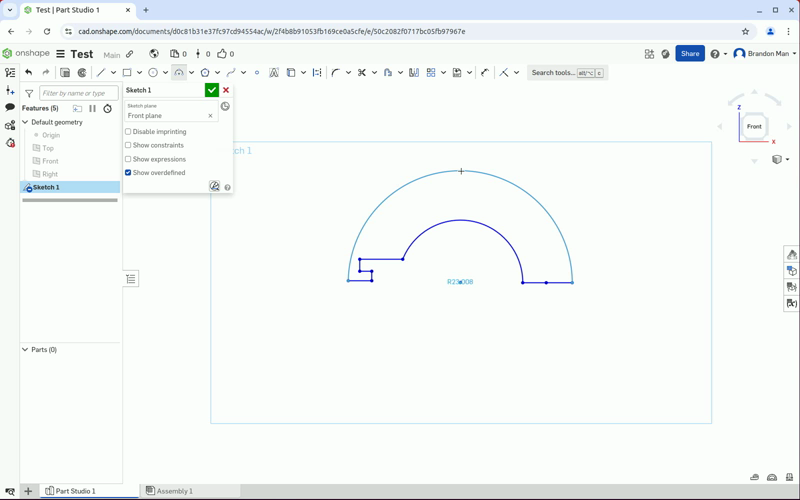
key_up(shift)
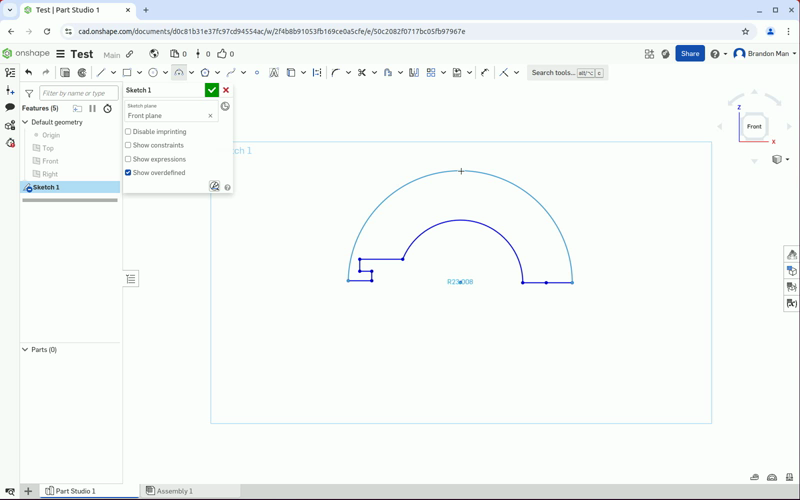
key(esc)
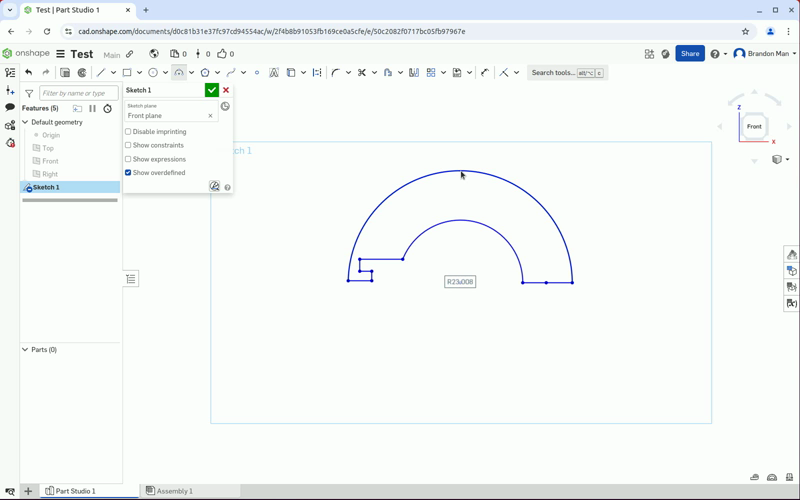
mouse_move(472, 183)
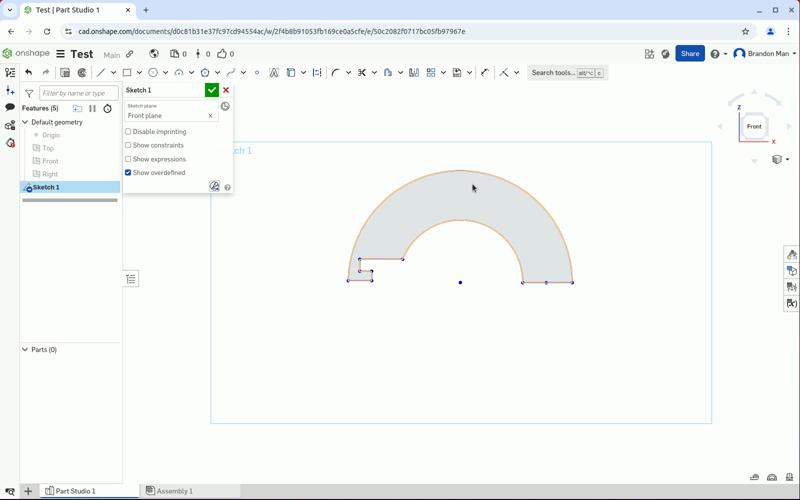
click(472, 183)
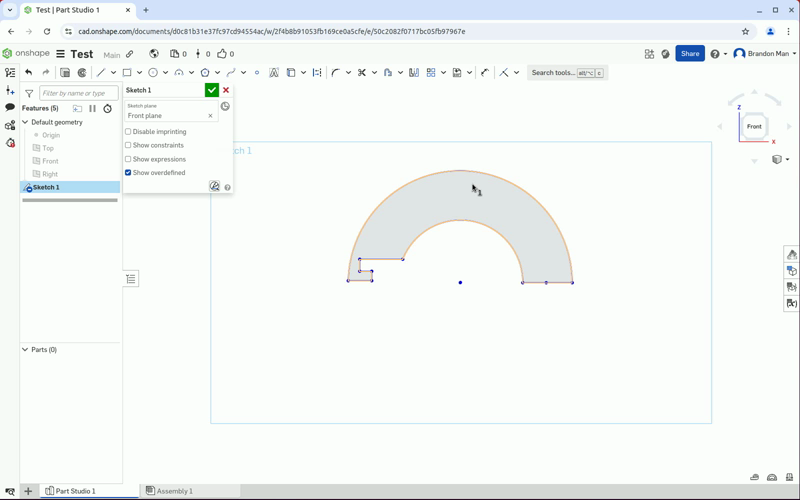
mouse_move(73, 352)
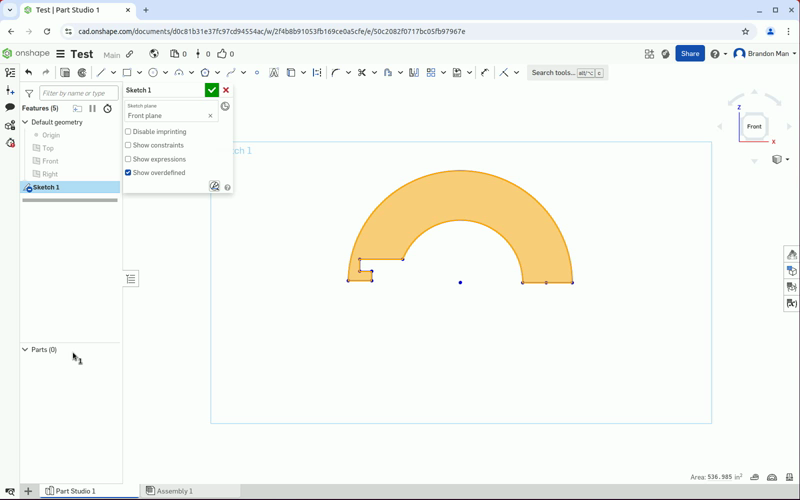
key(shift+y)
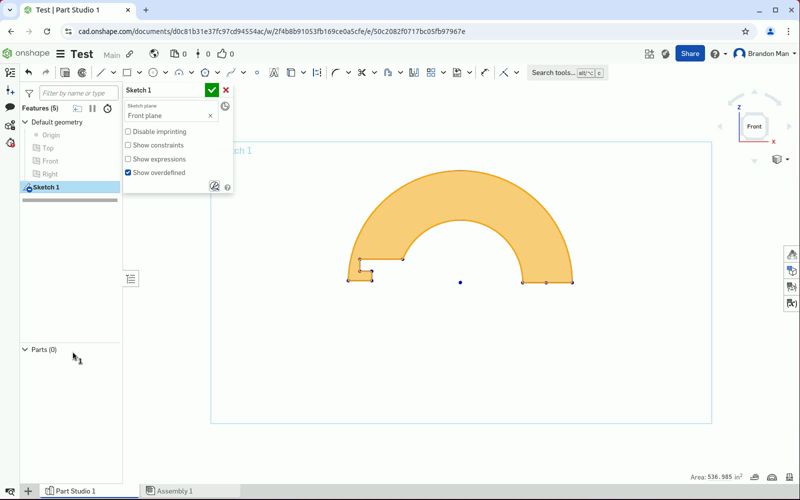
key(shift+e)
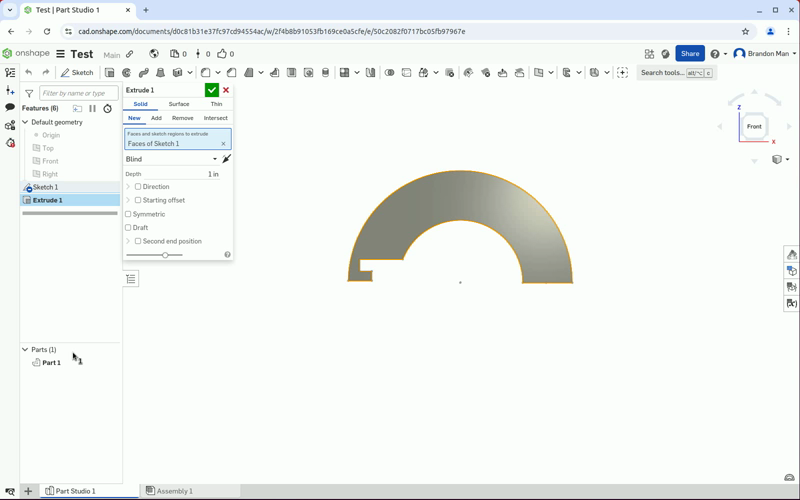
mouse_move(143, 106)
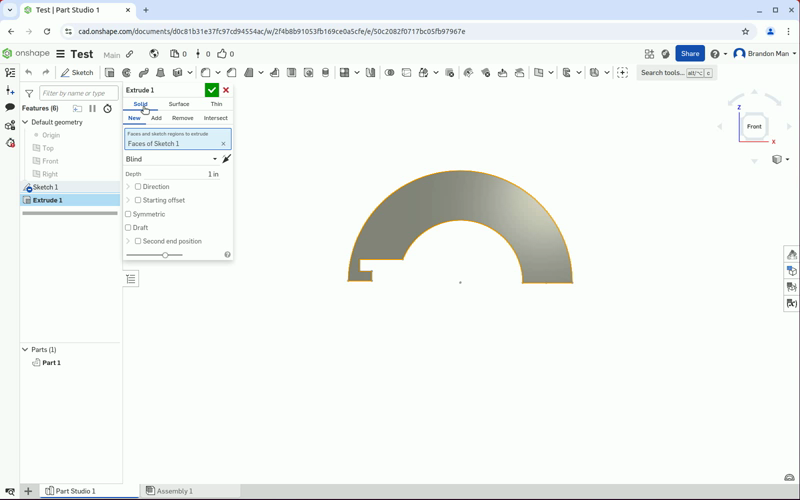
click(143, 106)
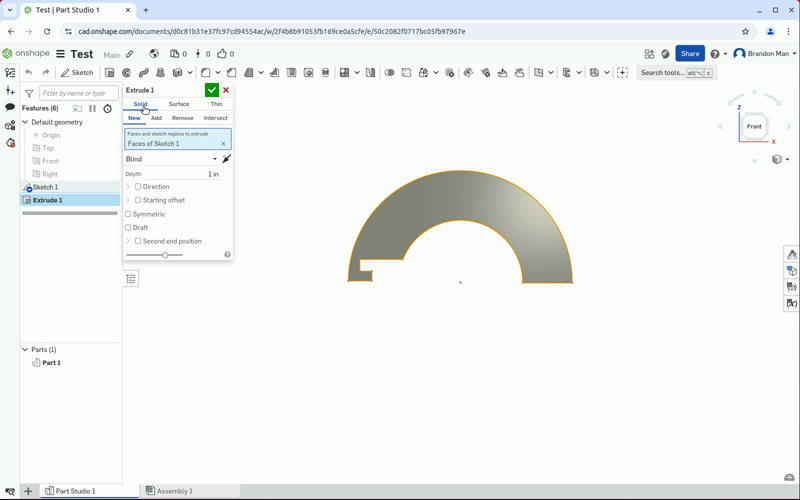
mouse_move(137, 120)
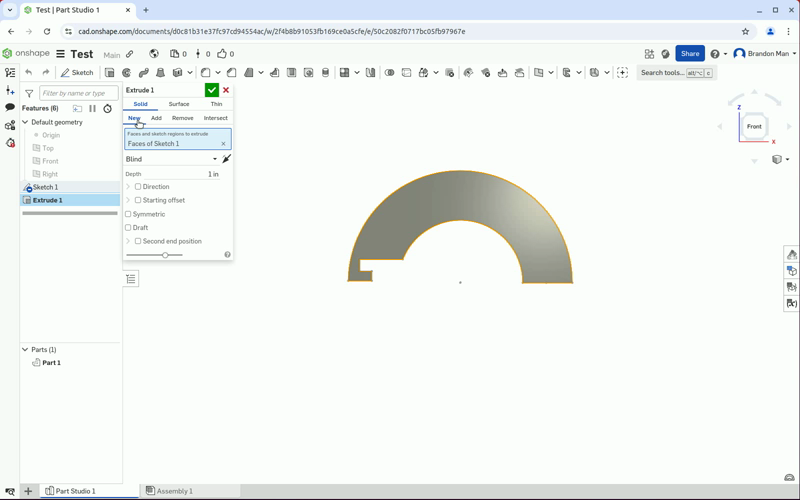
click(137, 120)
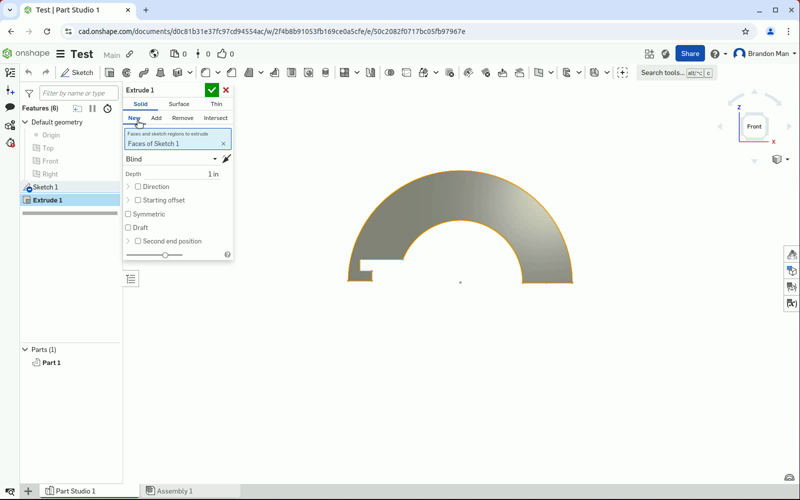
key(tab, 4)
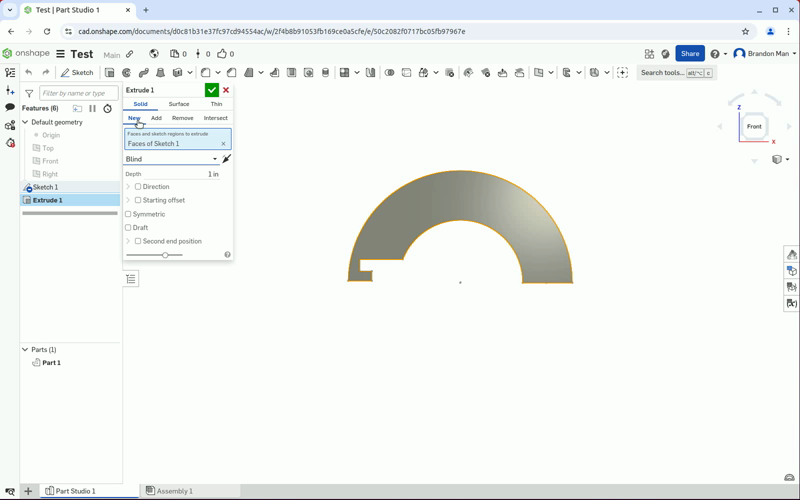
text(2.888)
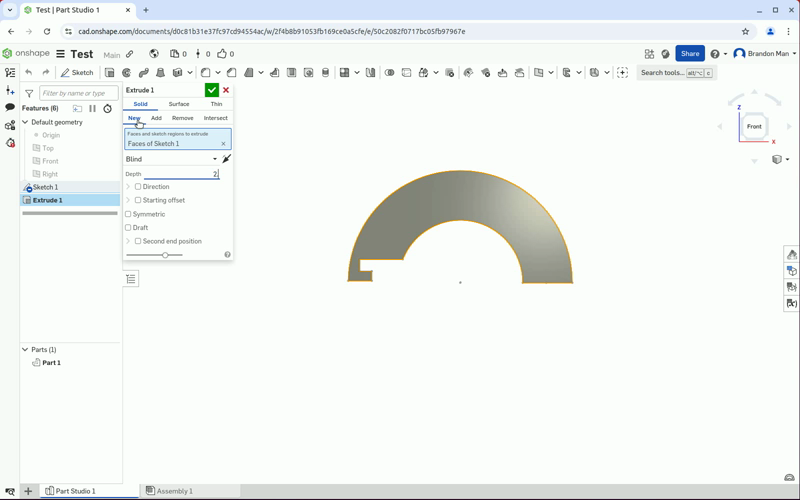
key(tab, 3)
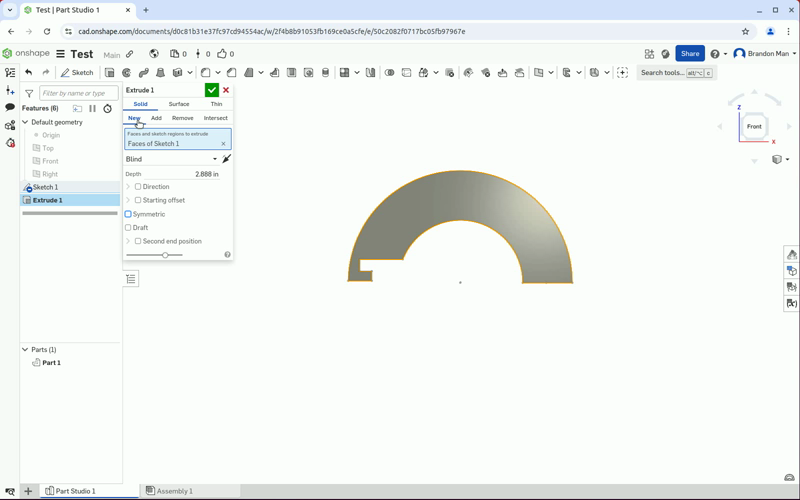
key(space)
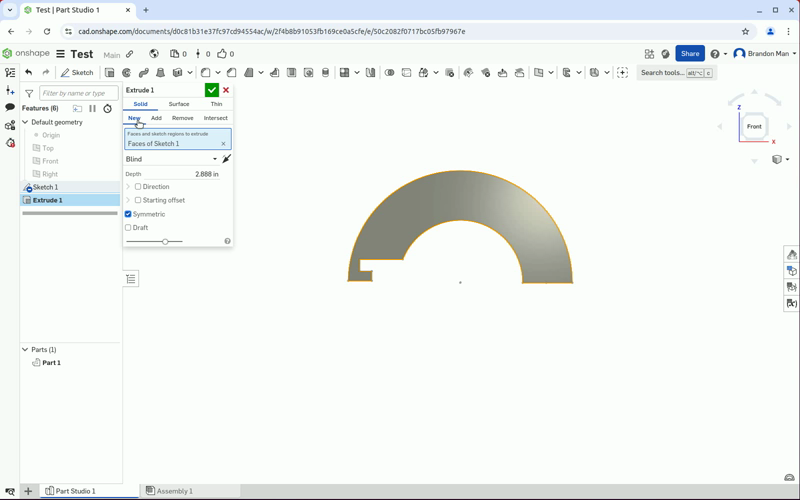
key(enter)
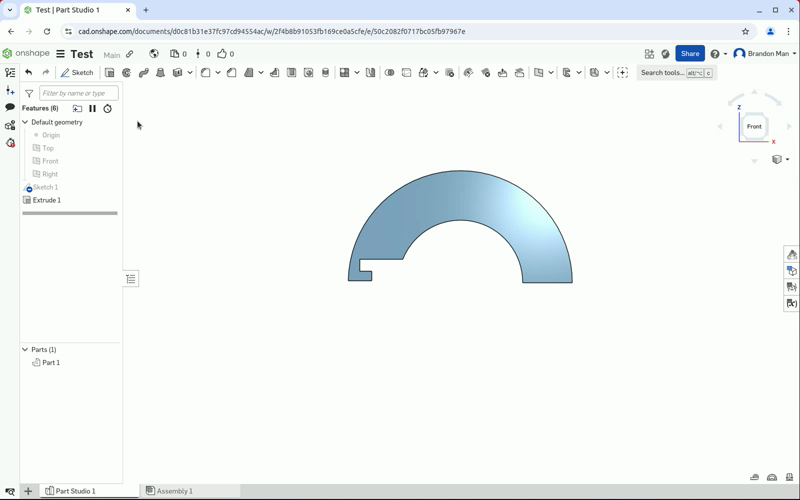
key(shift+h)
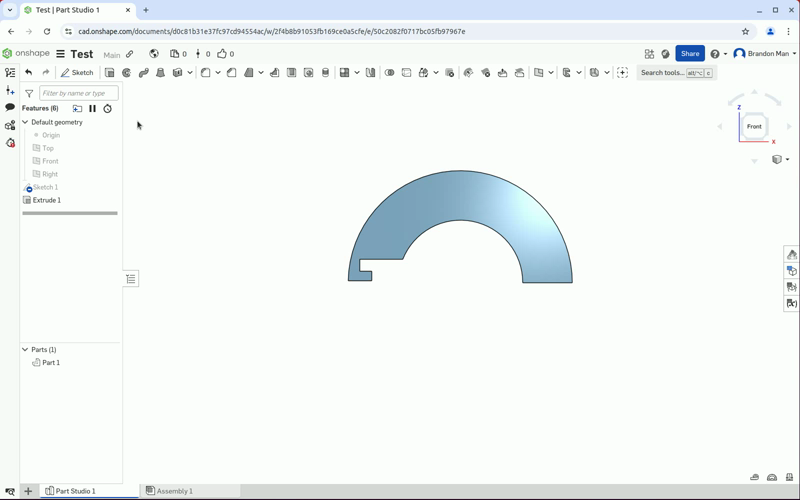
key(shift+h)
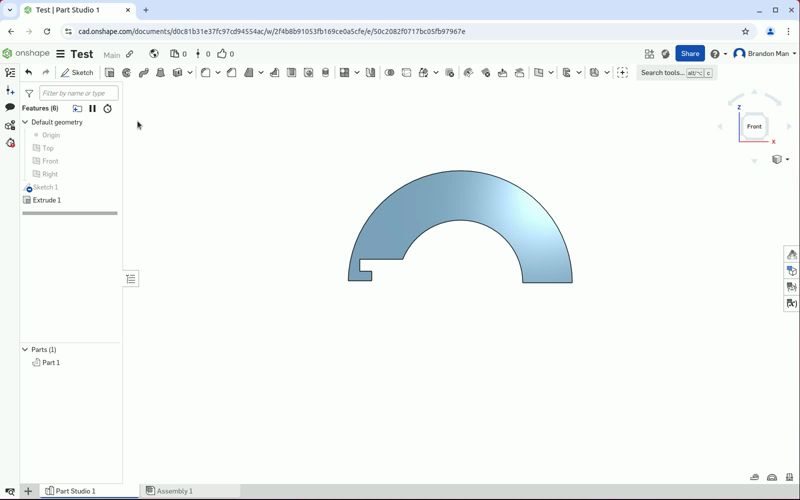
mouse_move(73, 189)
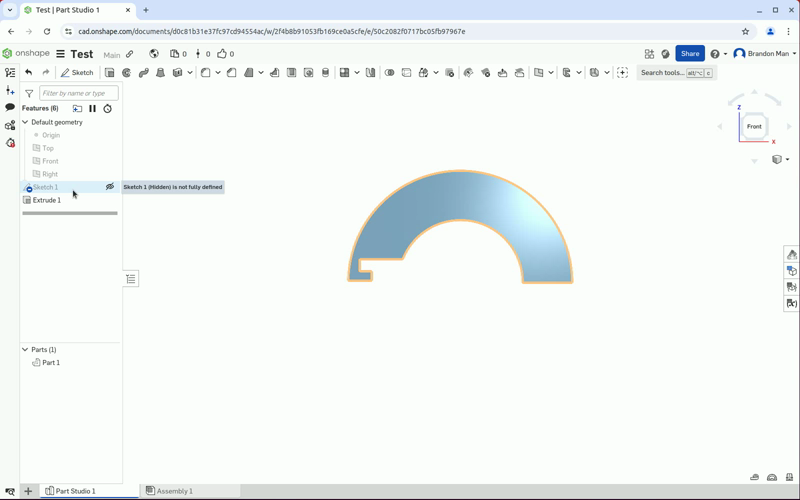
click(73, 189)
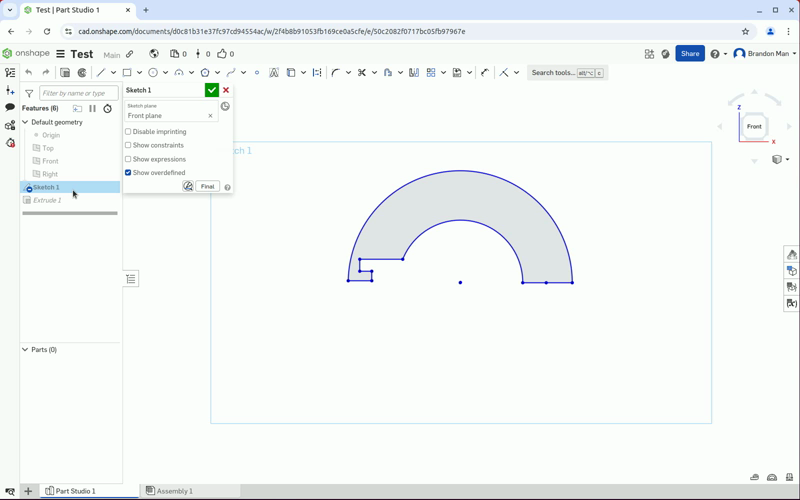
mouse_move(229, 92)
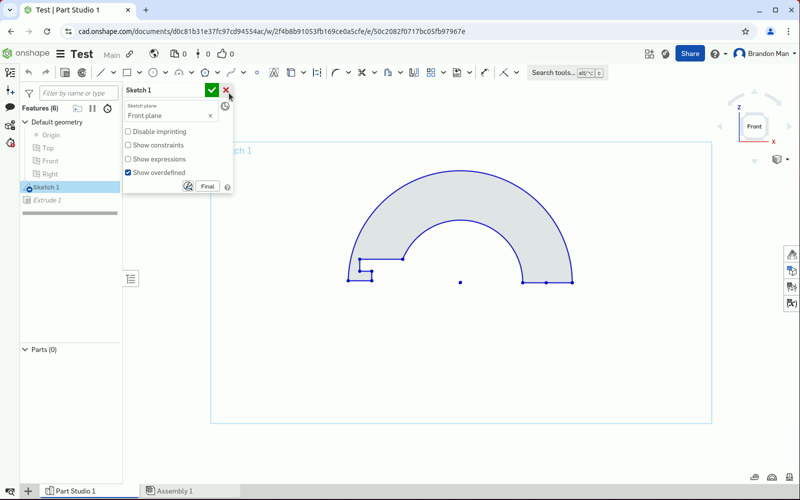
click(229, 92)
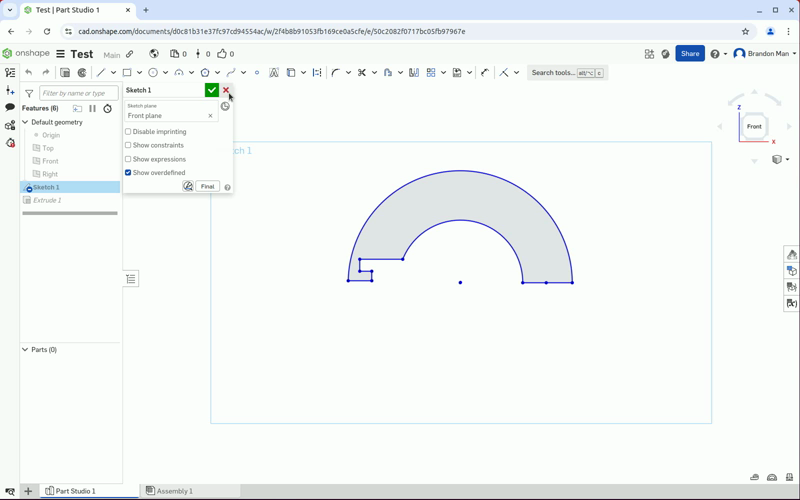
key(shift+s)
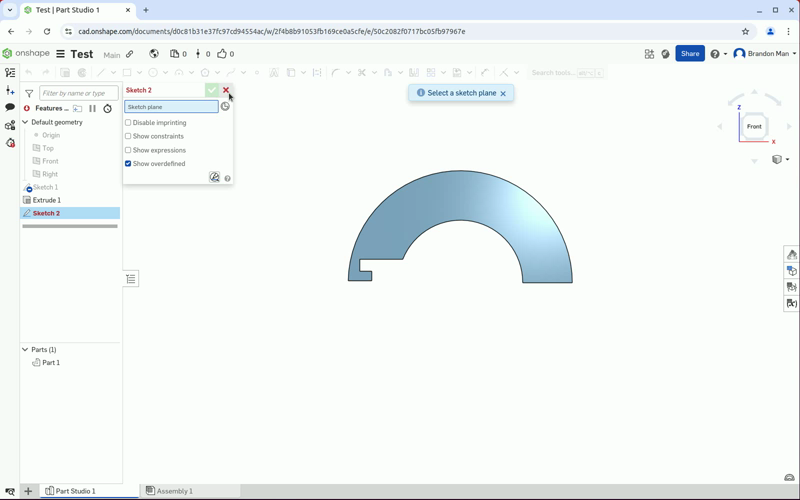
mouse_move(73, 163)
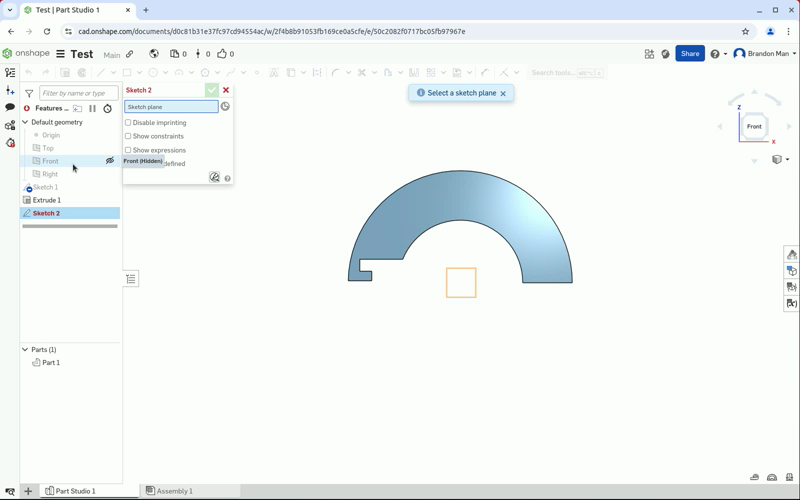
click(73, 163)
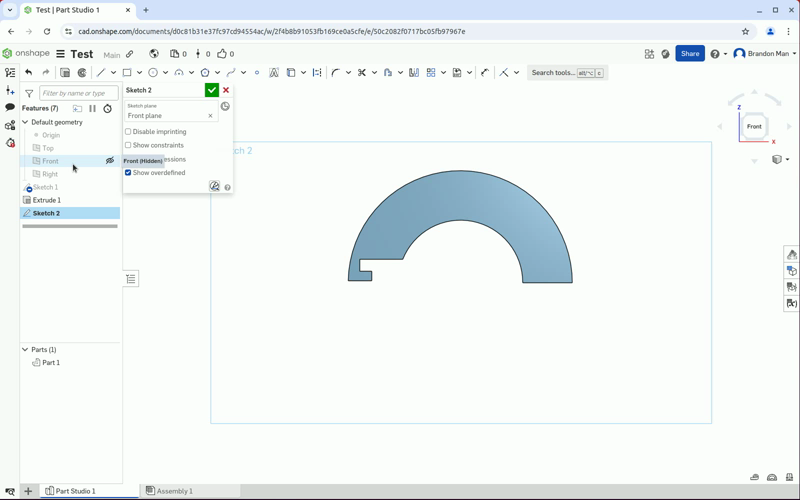
mouse_move(73, 352)
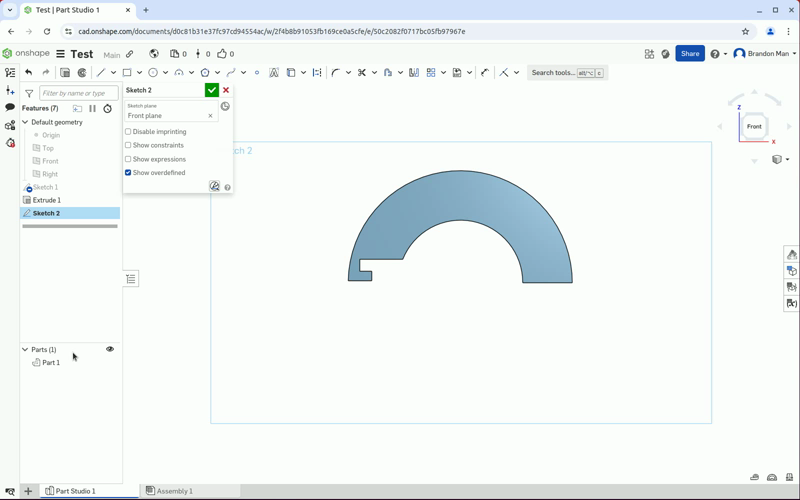
key(y)
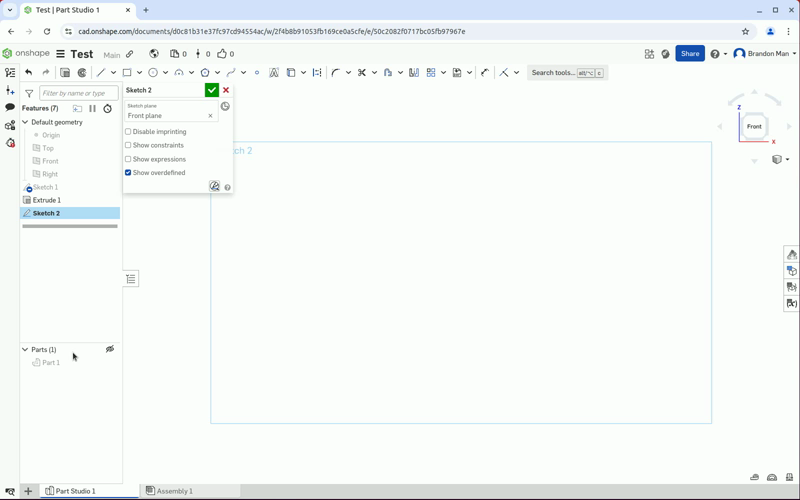
key(l)
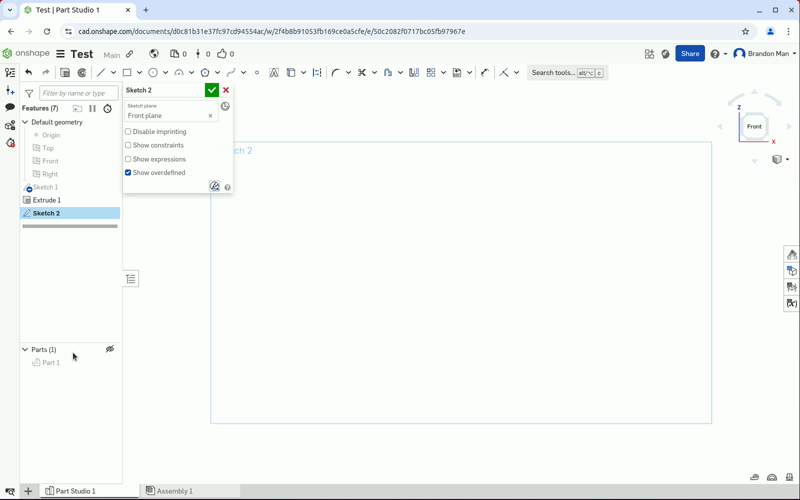
key_down(shift)
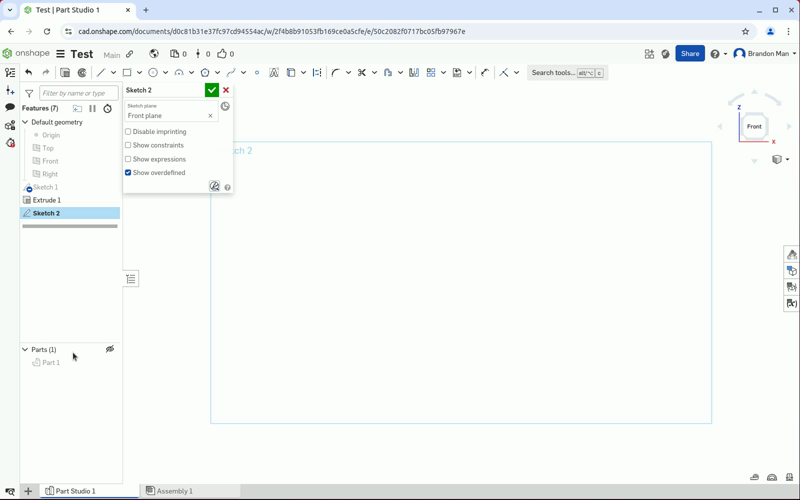
mouse_move(520, 304)
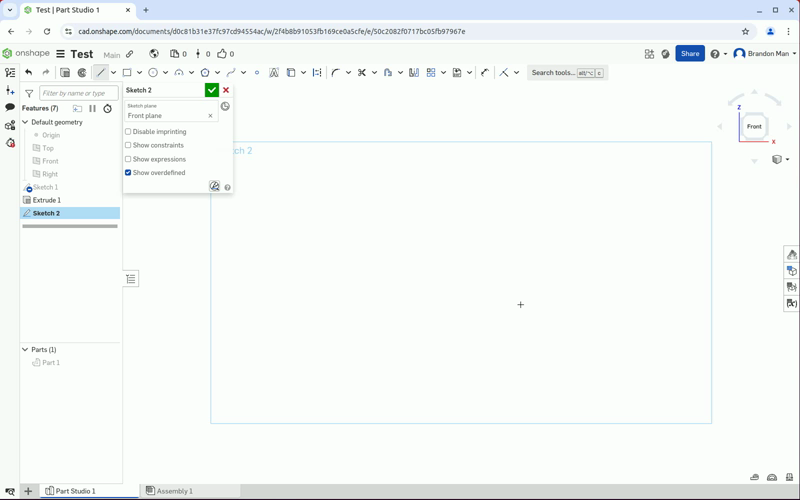
click(520, 304)
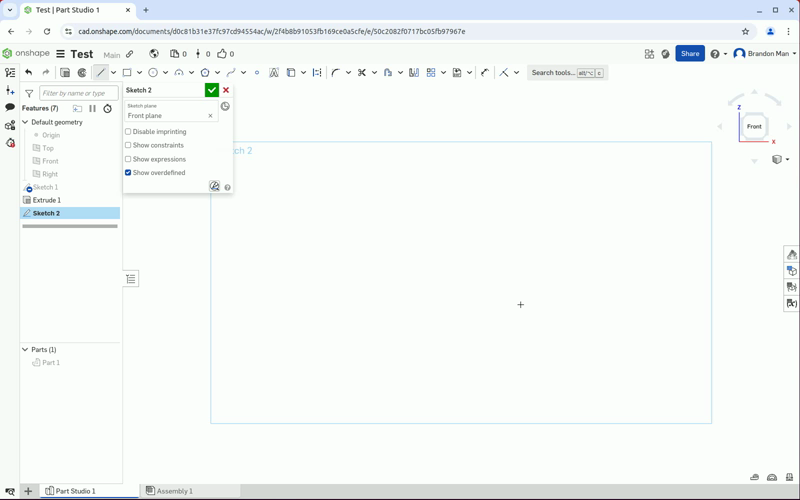
key_up(shift)
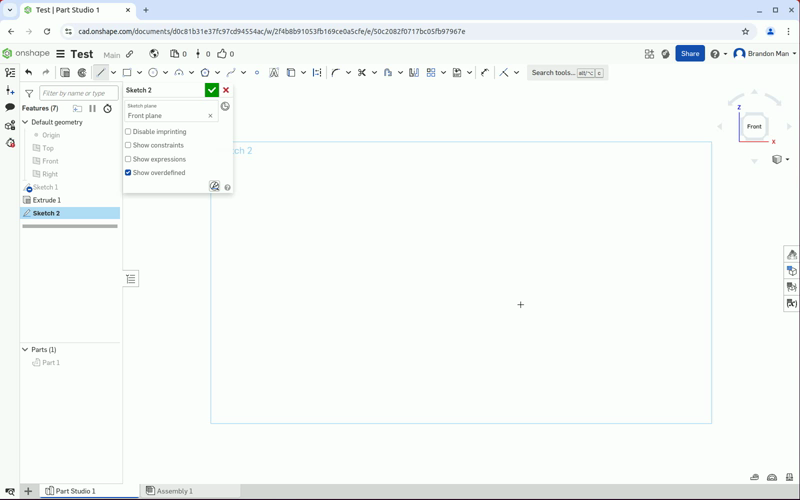
key_down(shift)
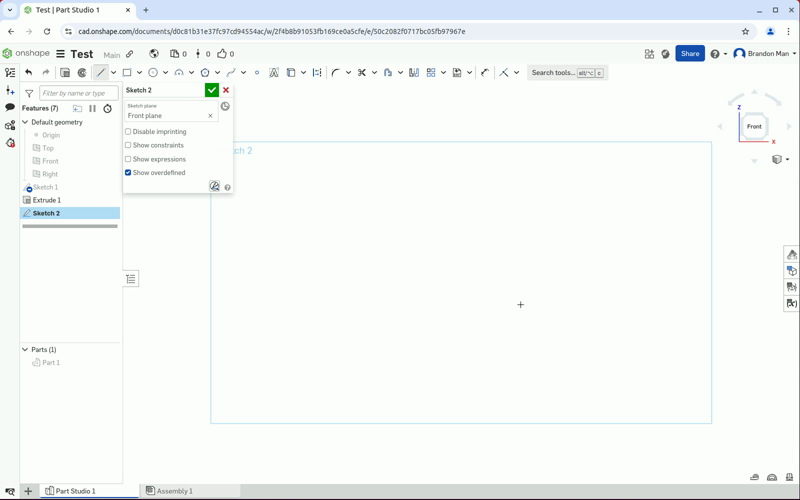
mouse_move(550, 304)
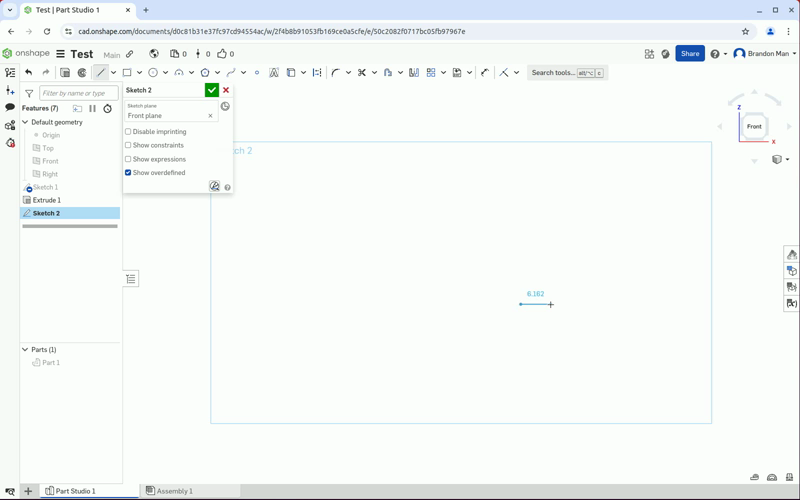
mouse_move(561, 304)
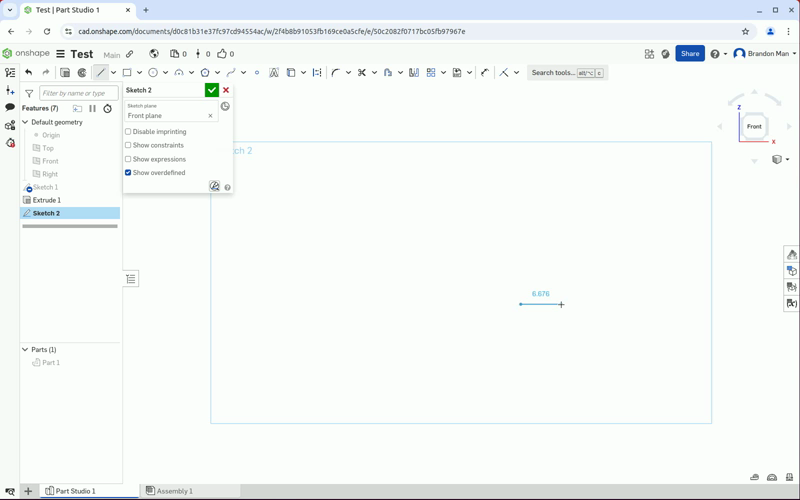
click(561, 304)
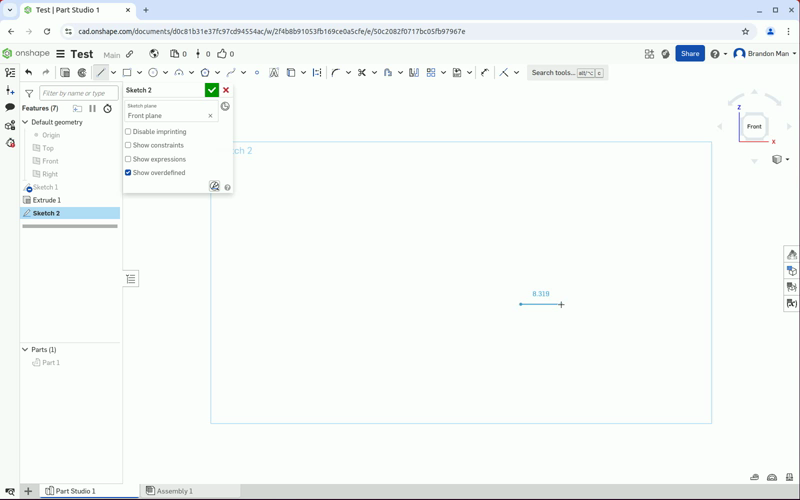
key_up(shift)
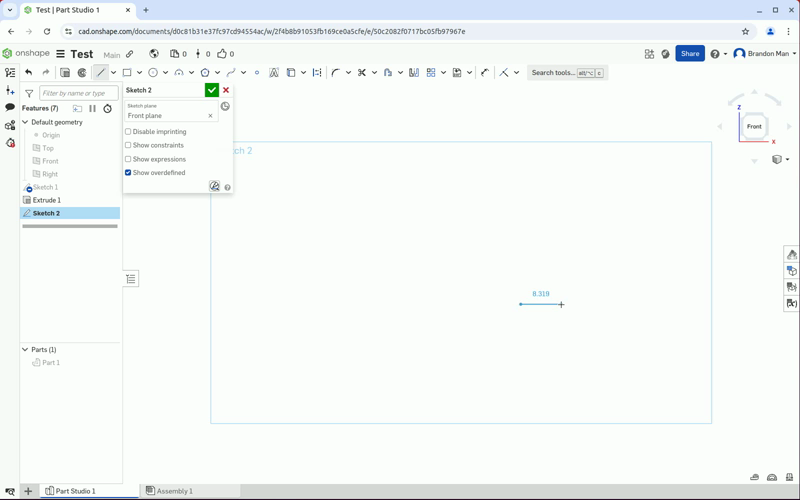
key_down(shift)
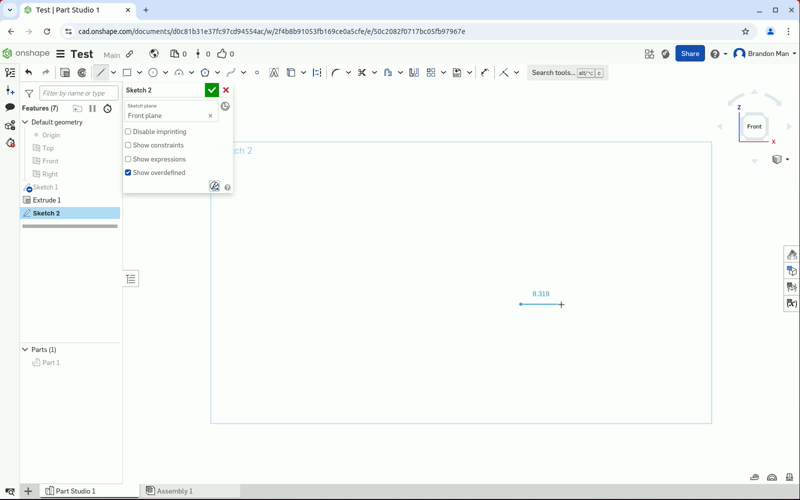
mouse_move(589, 304)
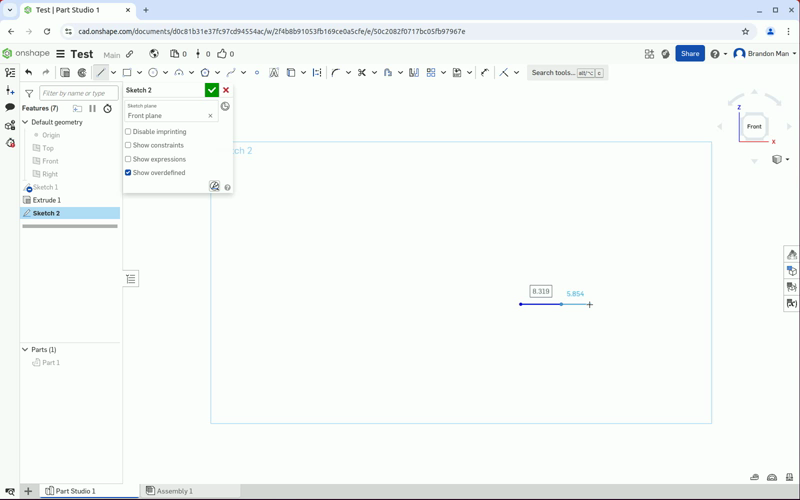
mouse_move(561, 293)
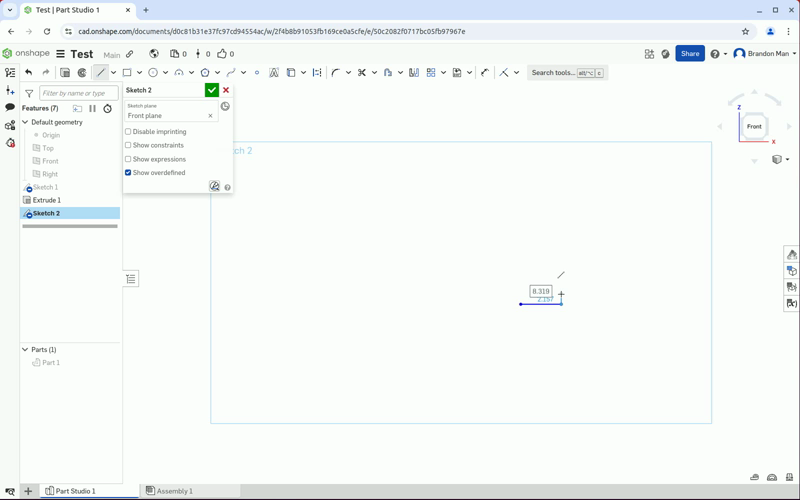
click(561, 293)
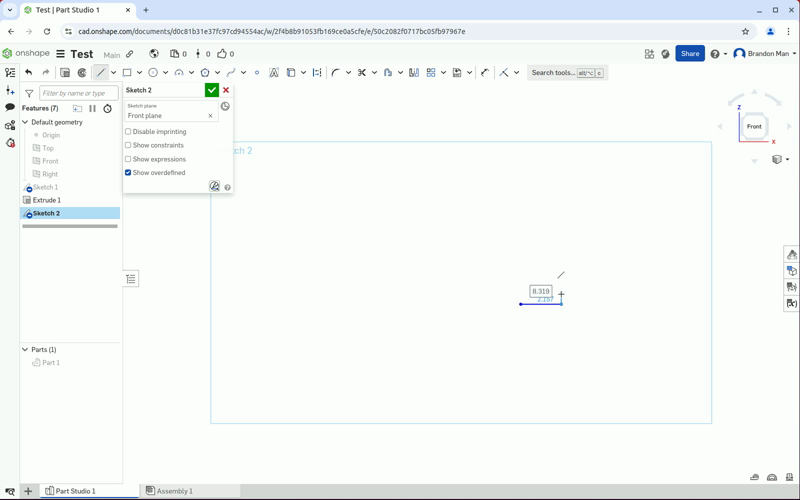
key_up(shift)
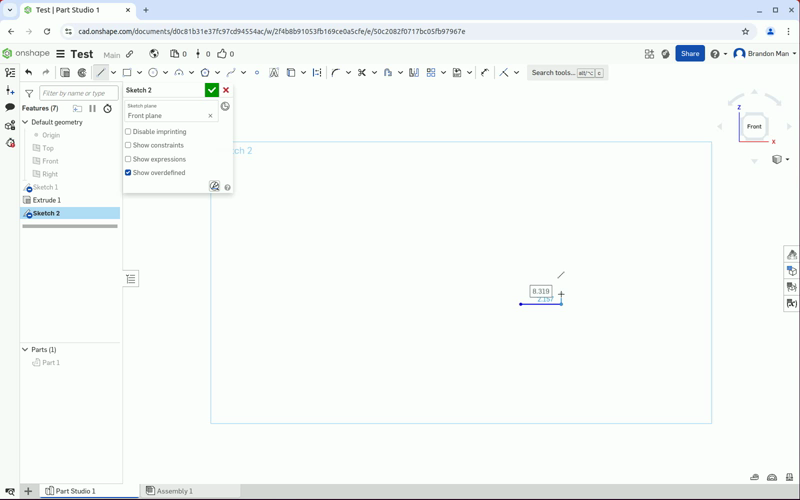
key_down(shift)
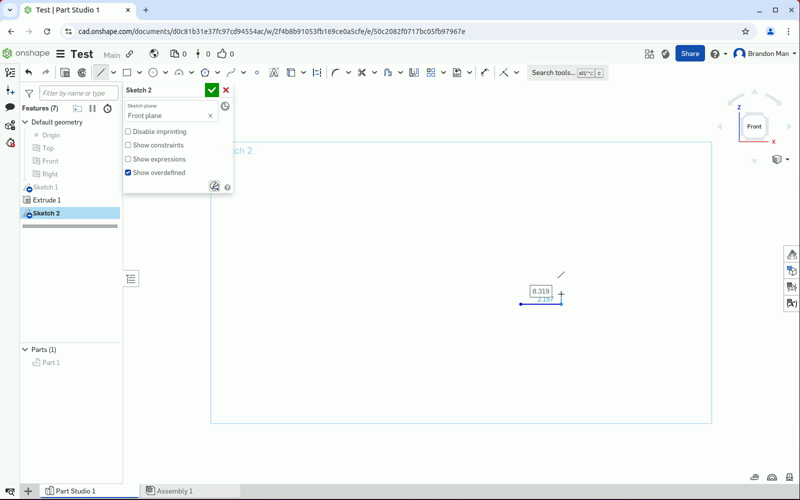
mouse_move(589, 293)
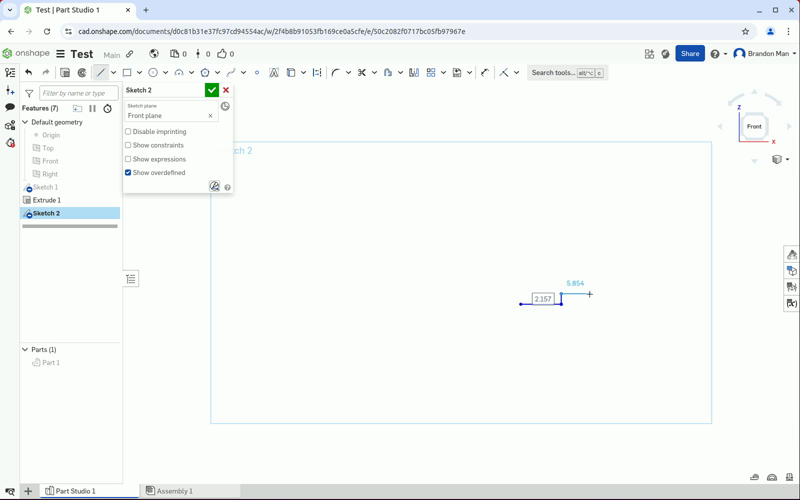
mouse_move(549, 293)
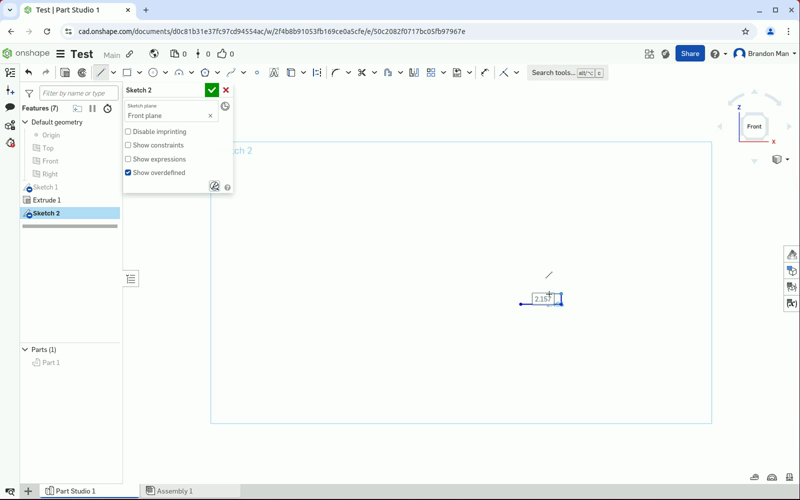
click(549, 293)
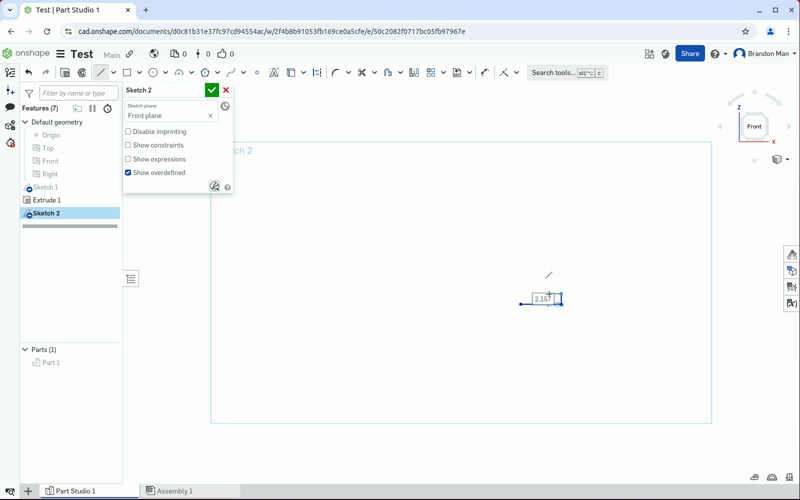
key_up(shift)
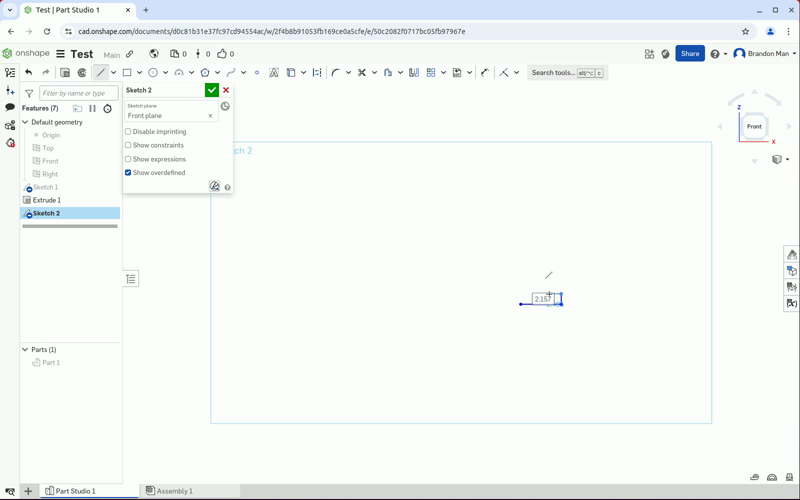
key_down(shift)
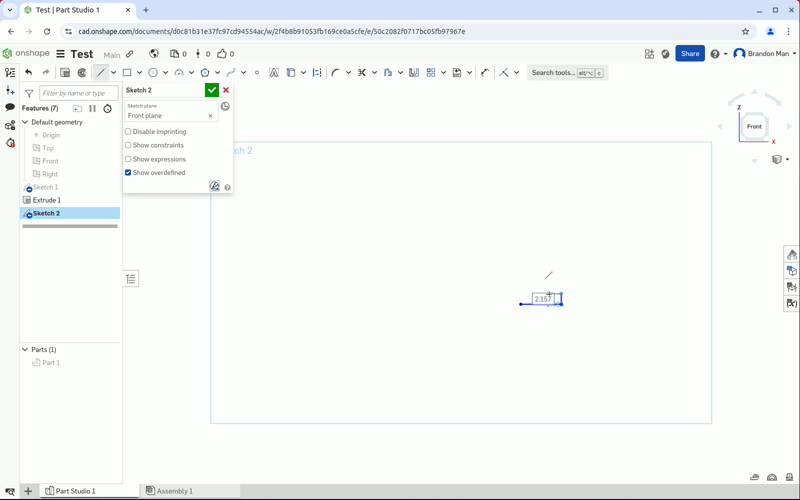
mouse_move(579, 293)
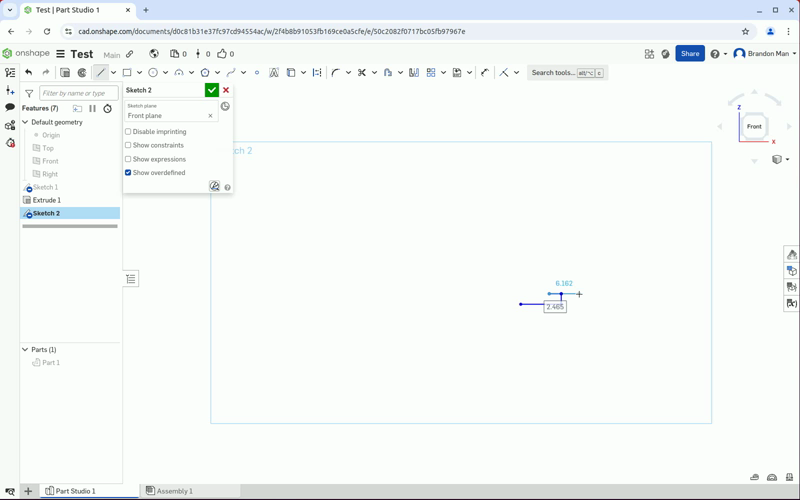
mouse_move(549, 282)
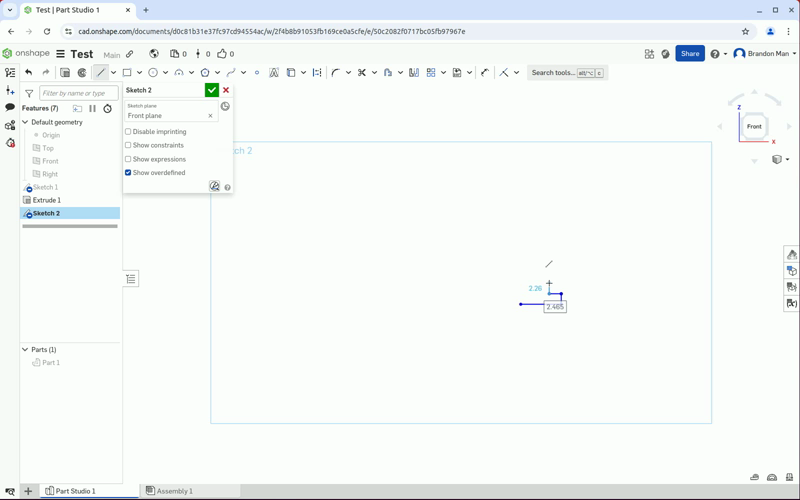
click(549, 282)
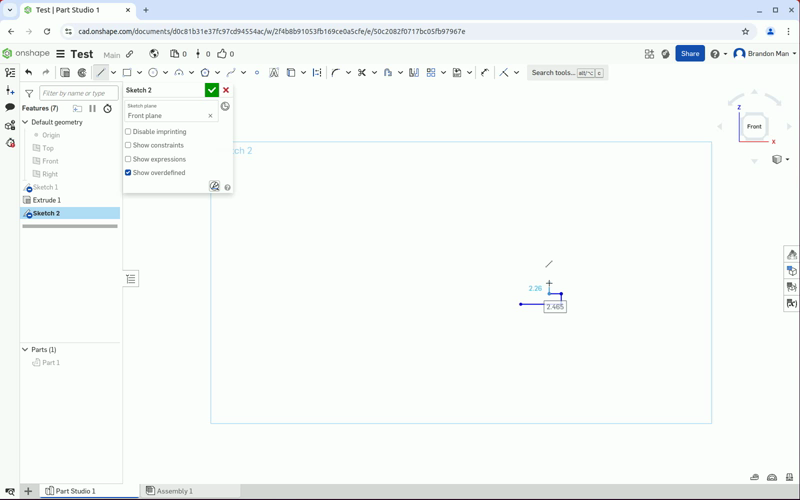
key_up(shift)
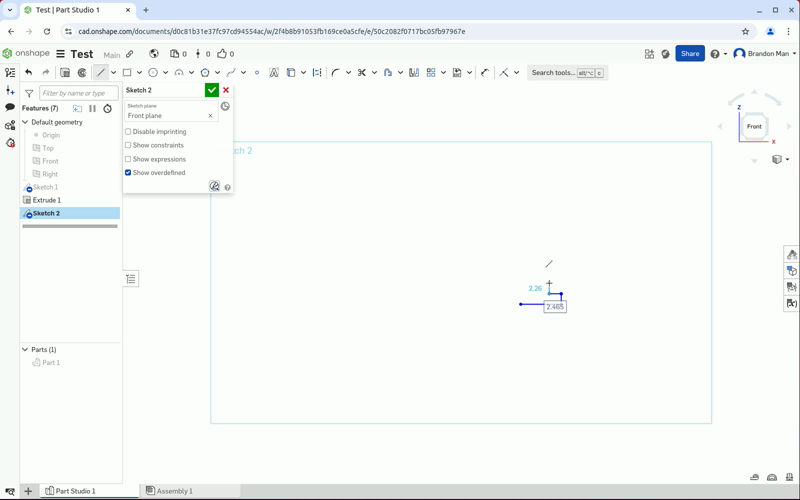
key_down(shift)
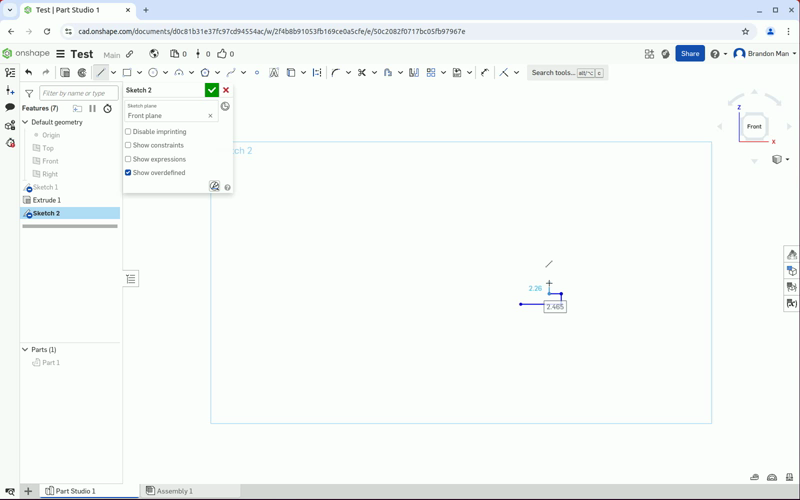
mouse_move(579, 282)
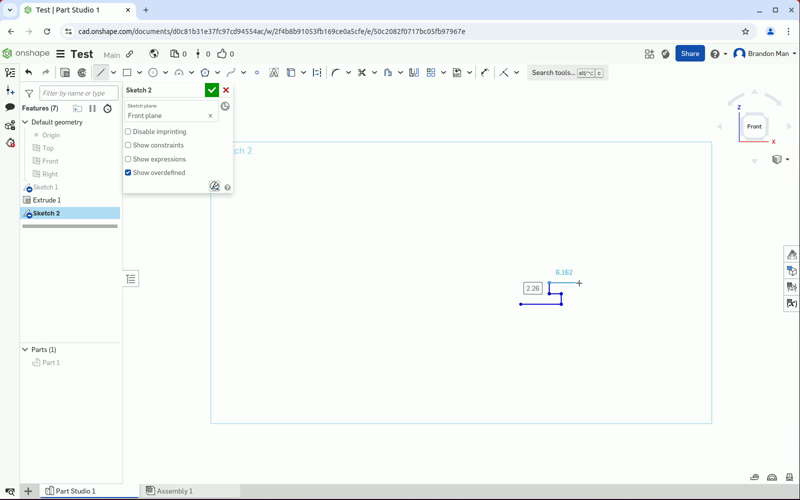
mouse_move(523, 282)
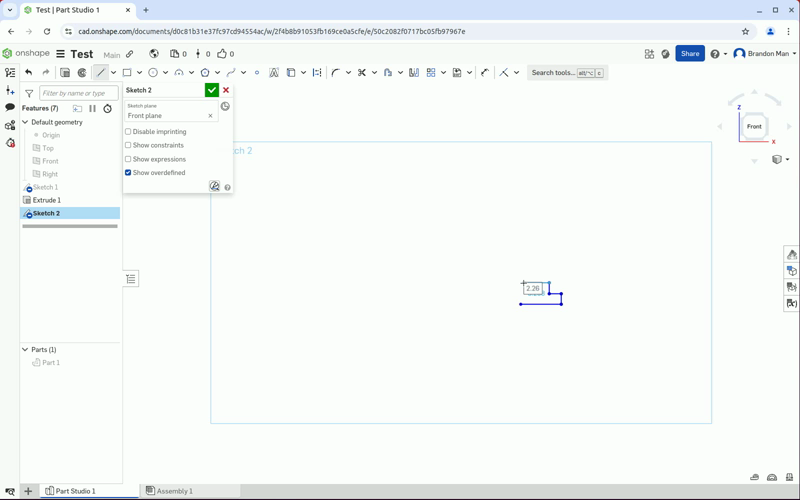
click(523, 282)
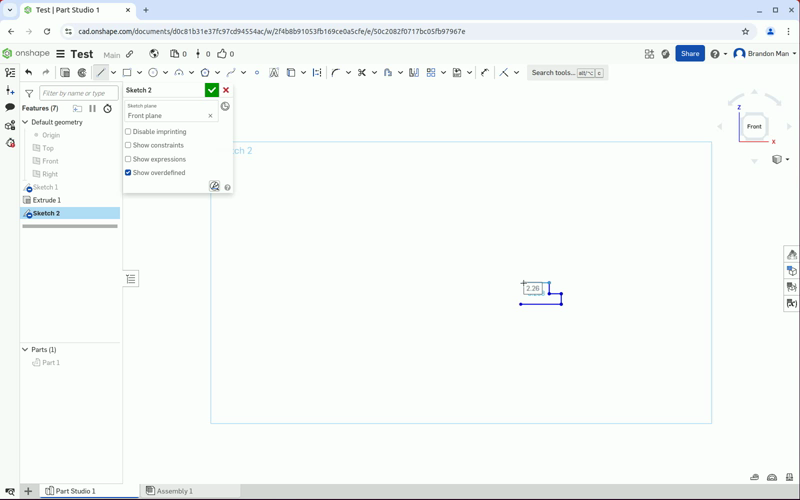
key_up(shift)
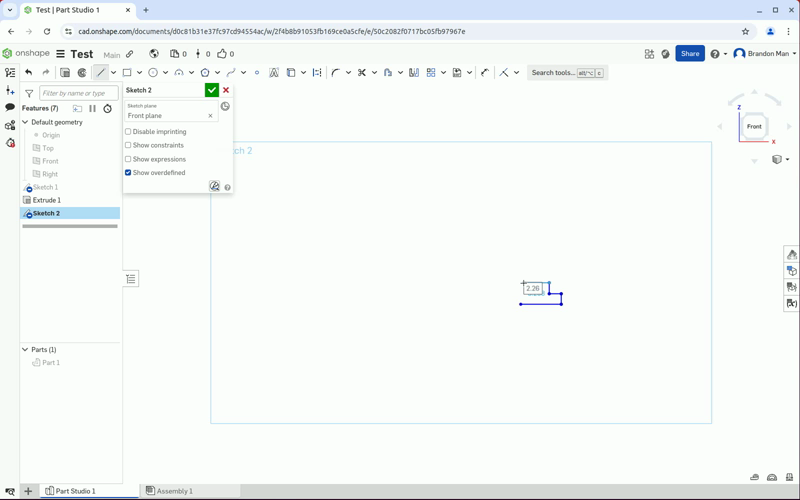
key(esc)
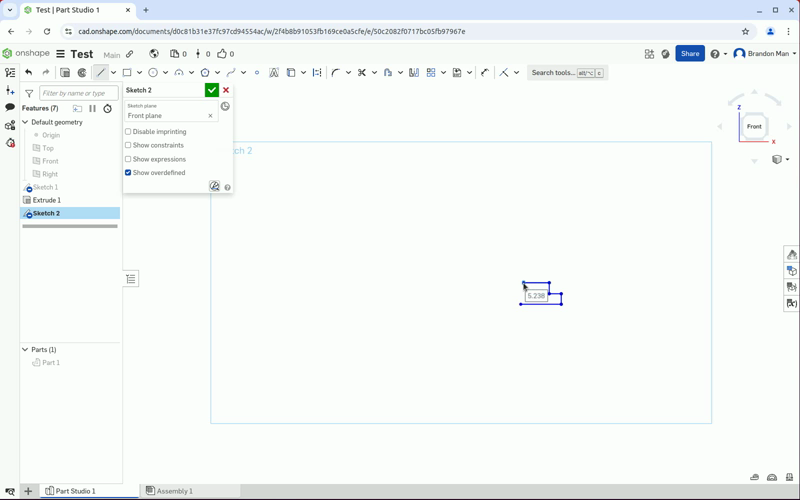
key(a)
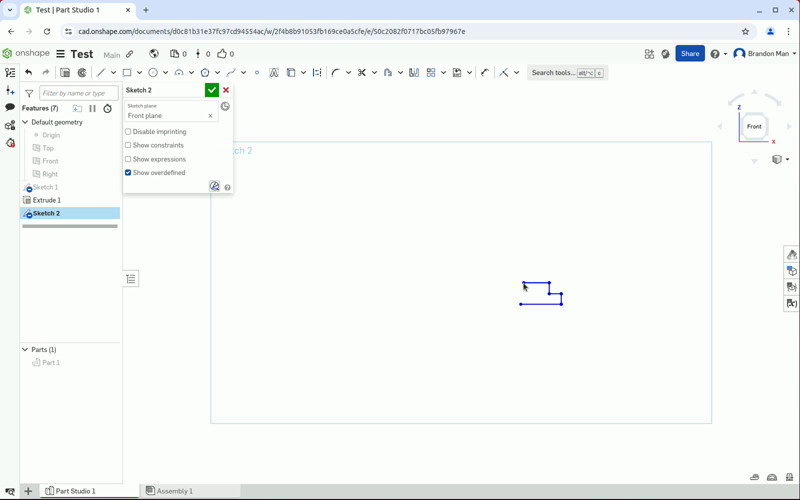
mouse_move(523, 282)
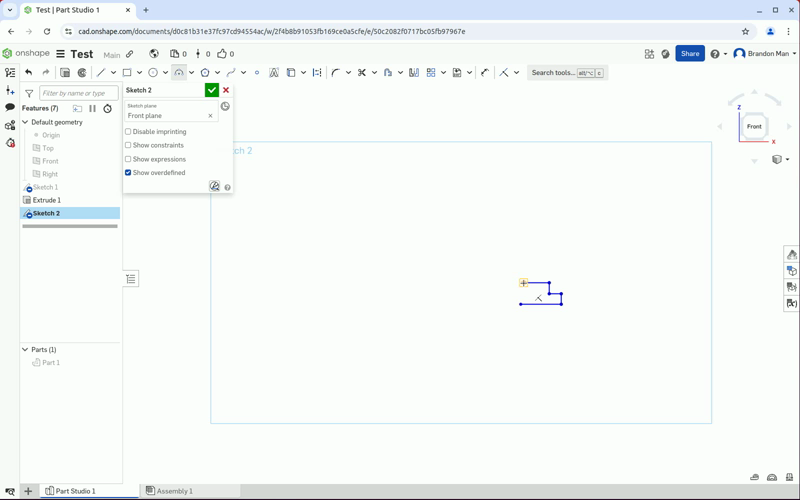
click(523, 282)
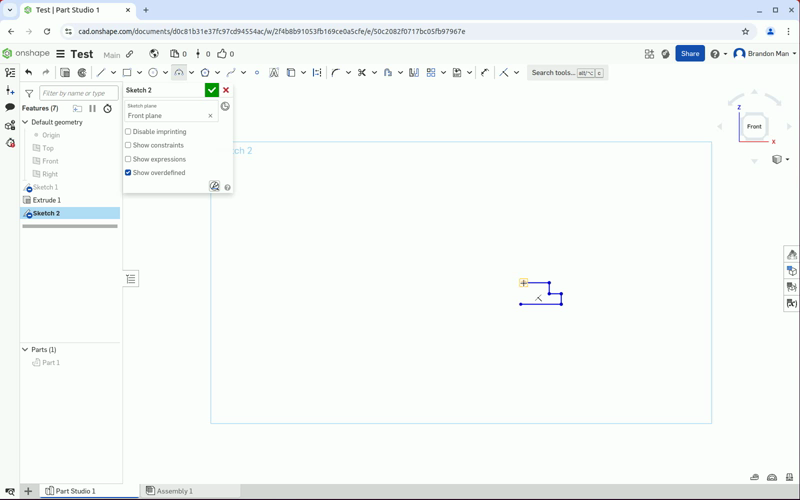
mouse_move(520, 304)
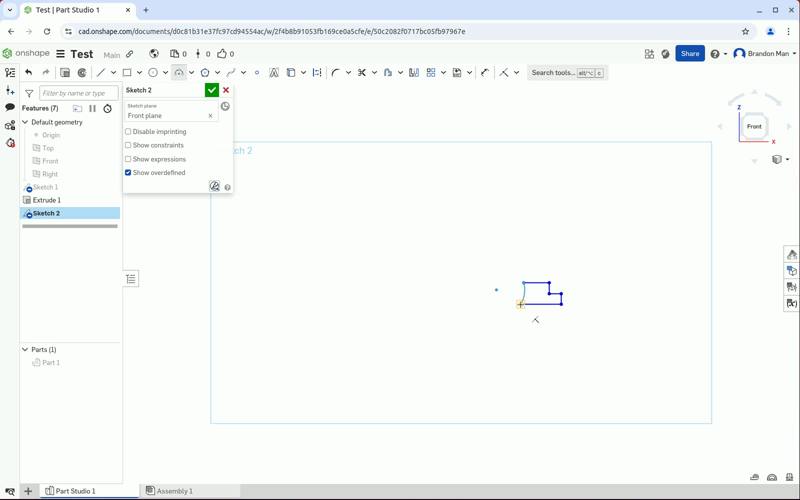
click(520, 304)
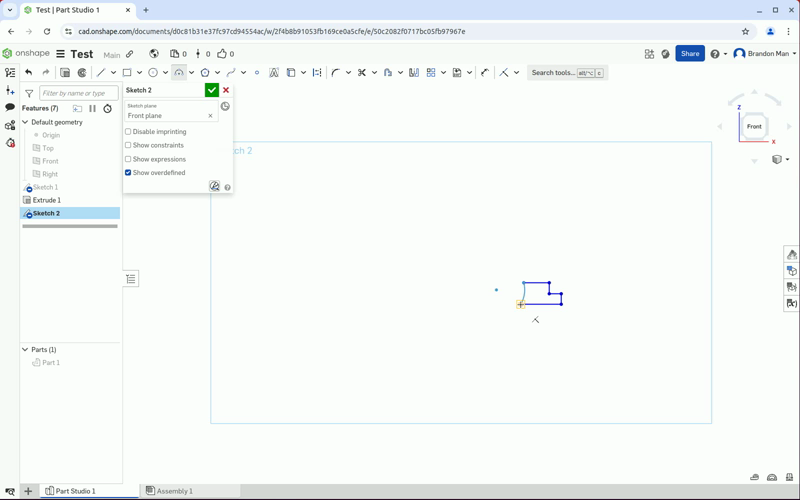
key_down(shift)
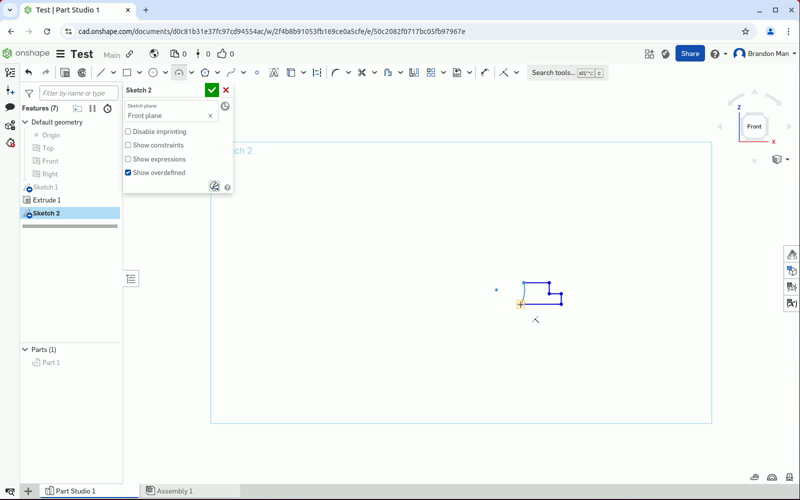
mouse_move(523, 293)
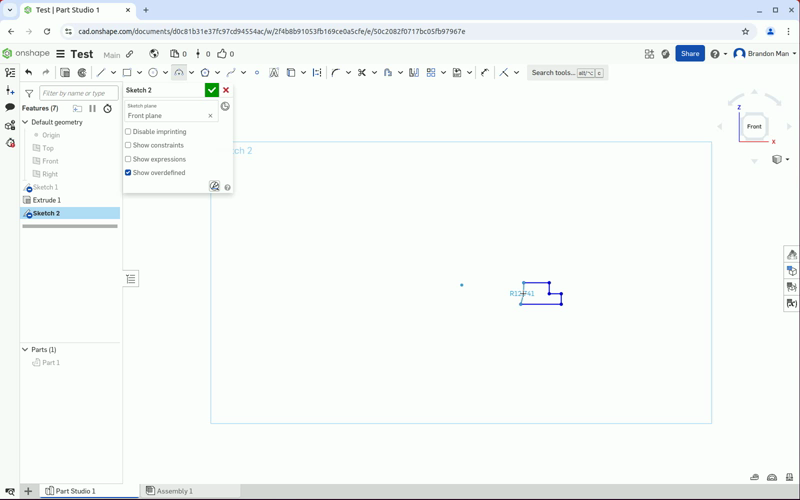
click(523, 293)
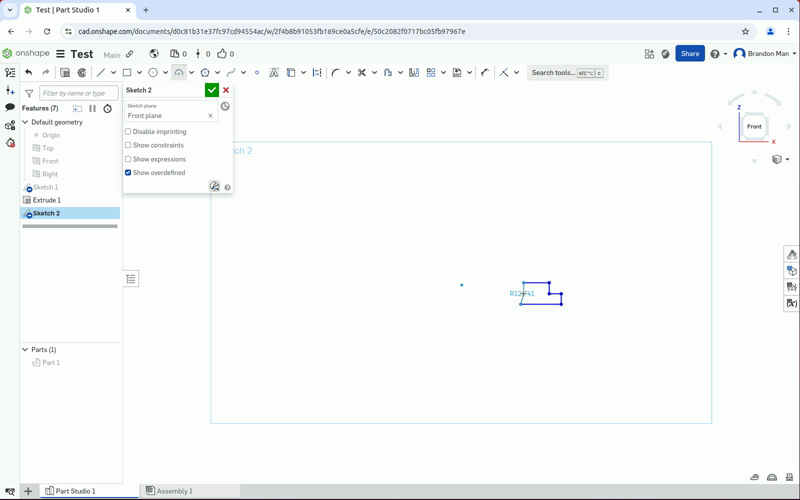
key_up(shift)
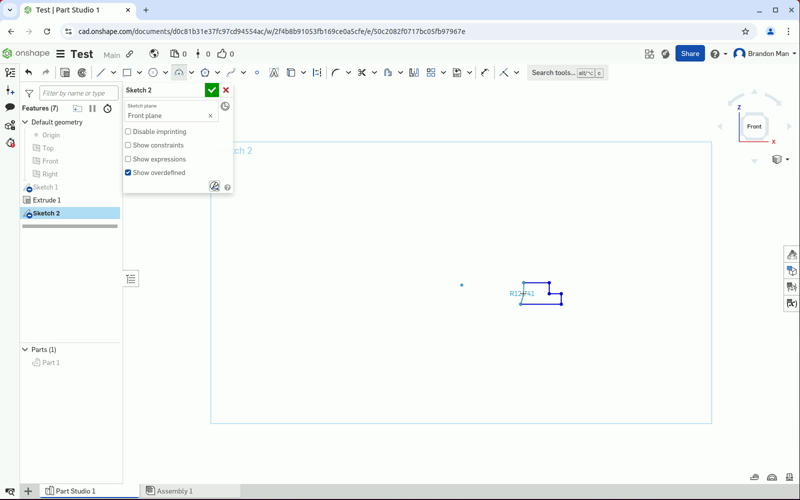
key(esc)
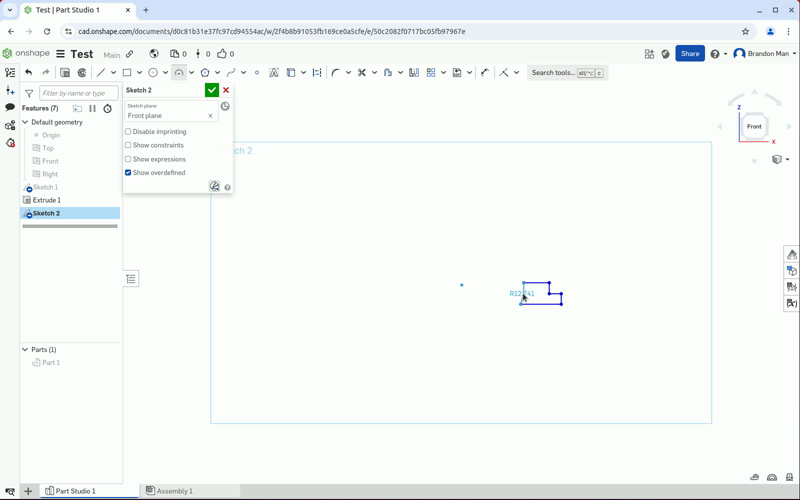
mouse_move(553, 302)
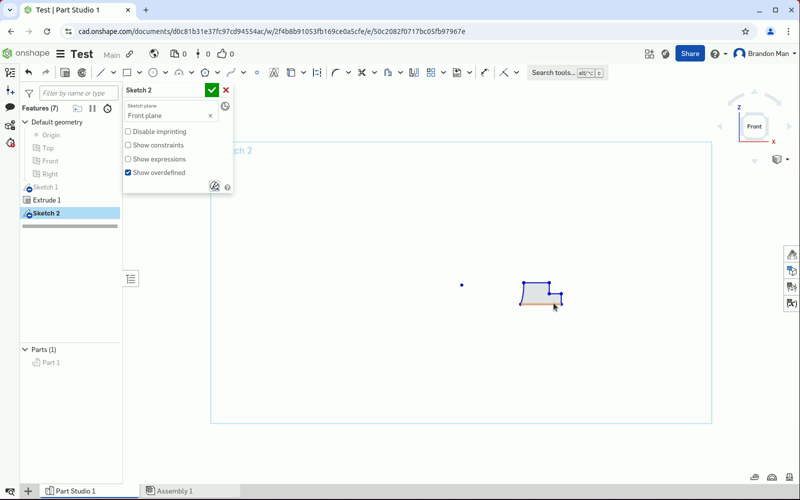
scroll(6)
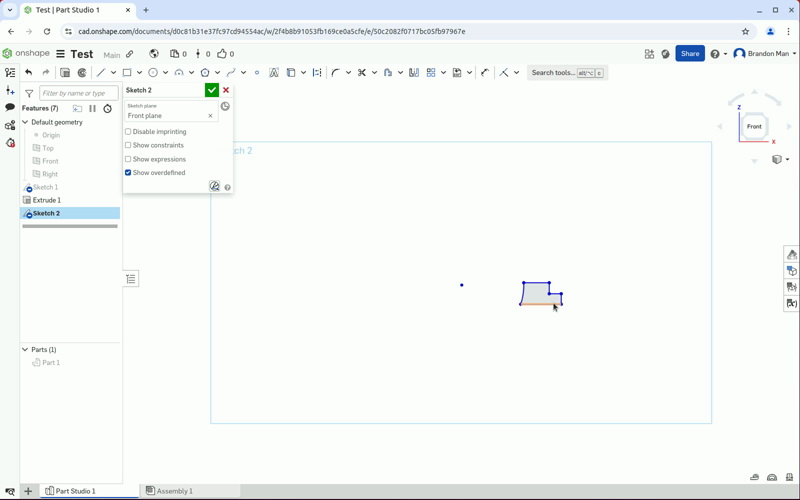
scroll(6)
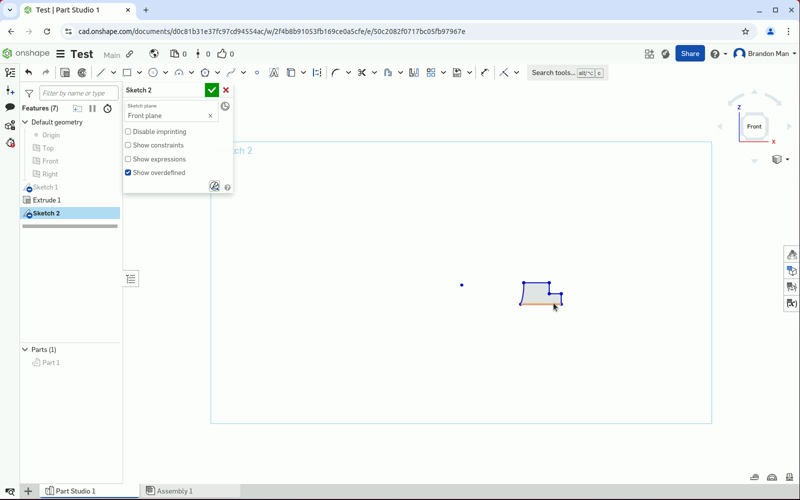
scroll(6)
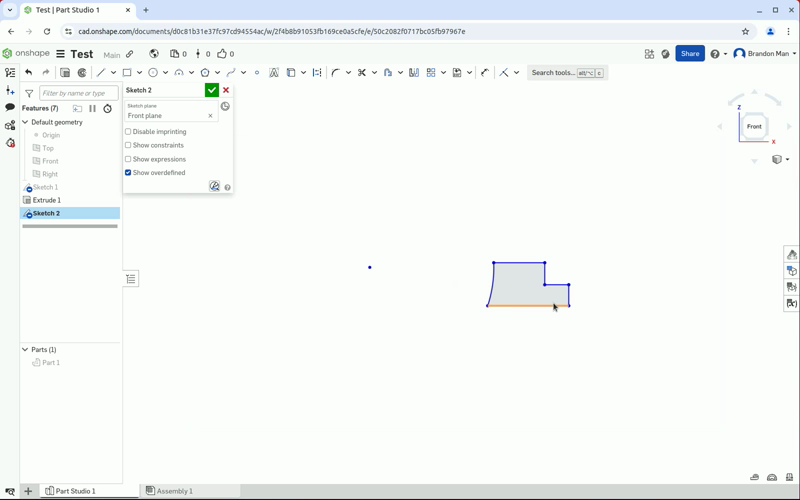
scroll(6)
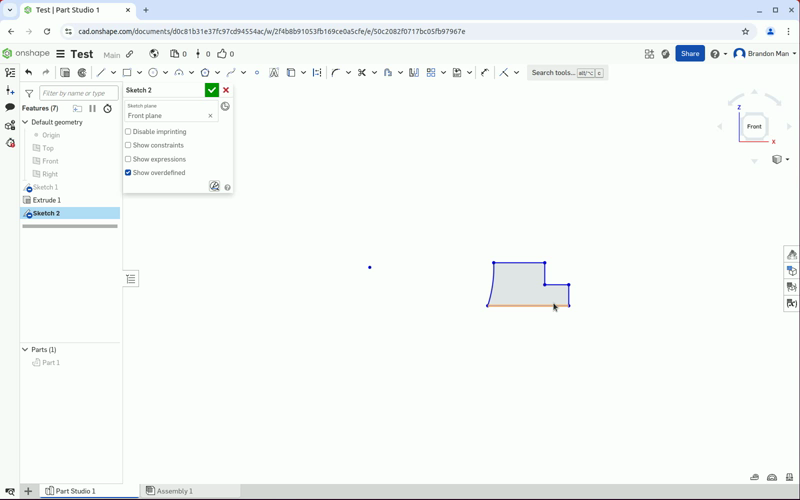
scroll(6)
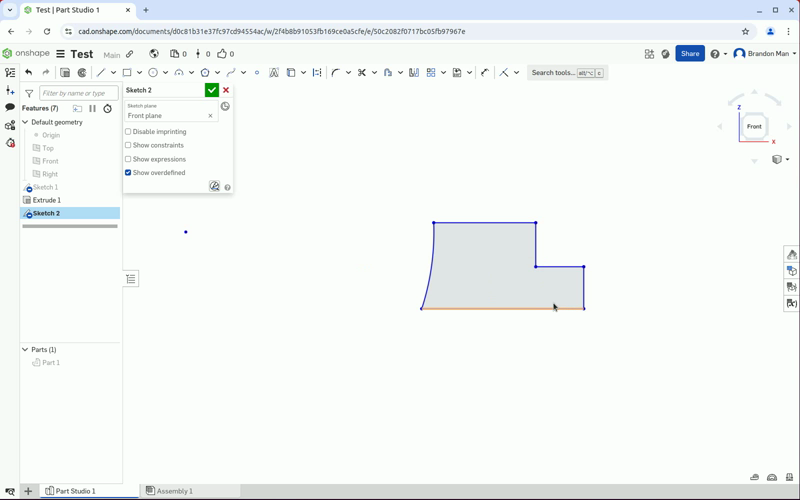
scroll(6)
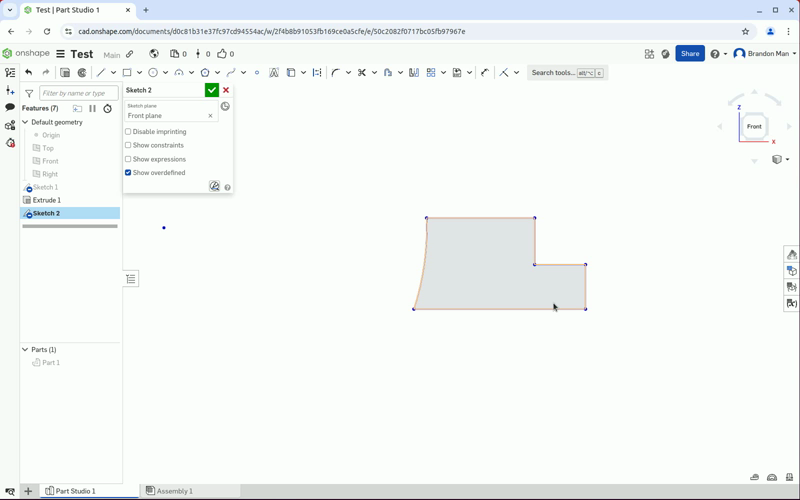
scroll(6)
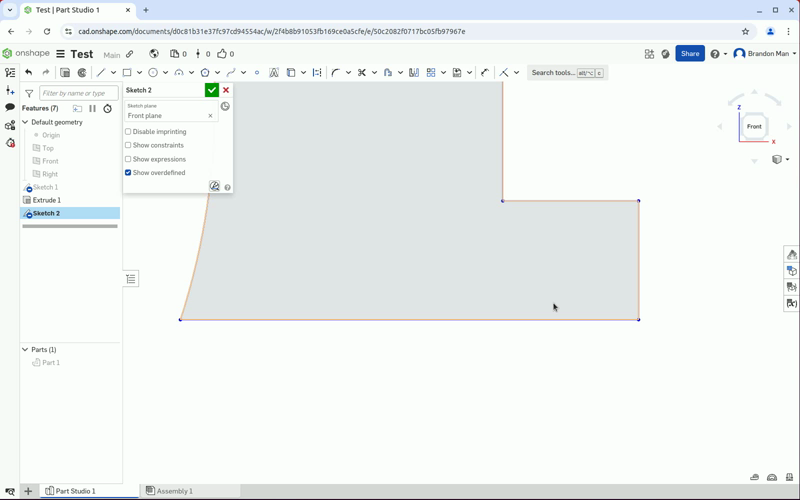
click(553, 302)
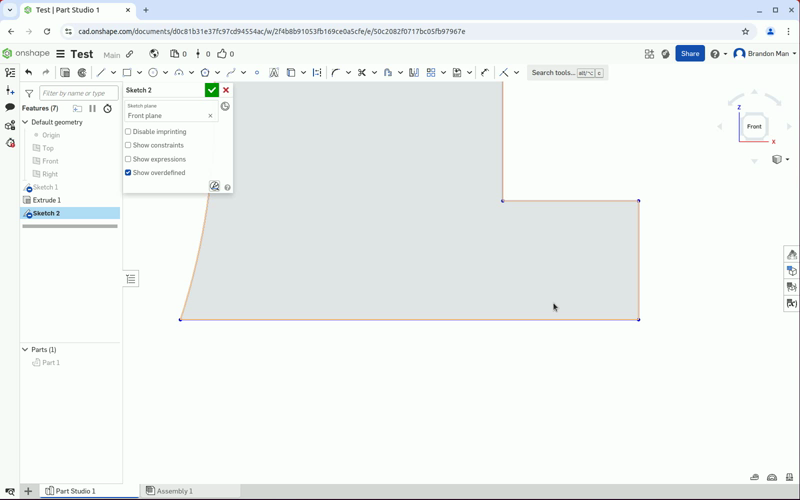
scroll(-6)
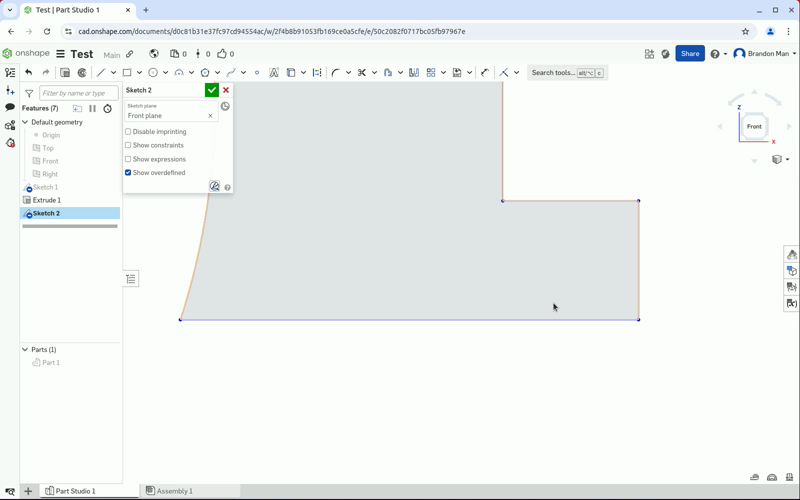
scroll(-6)
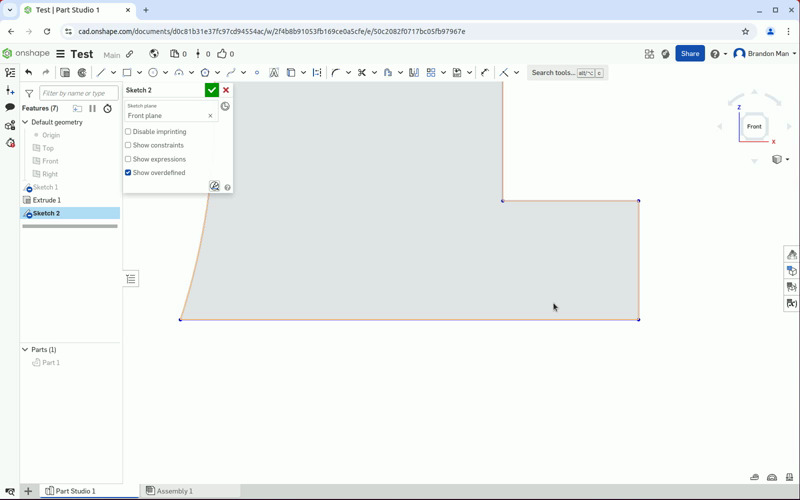
scroll(-6)
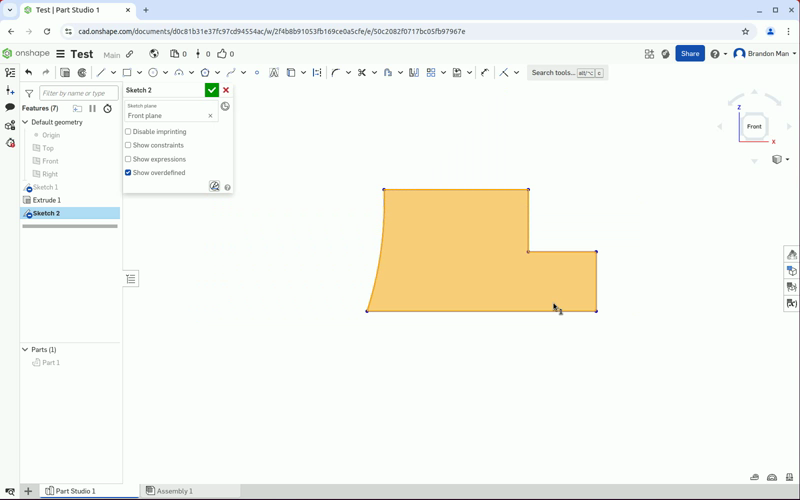
scroll(-6)
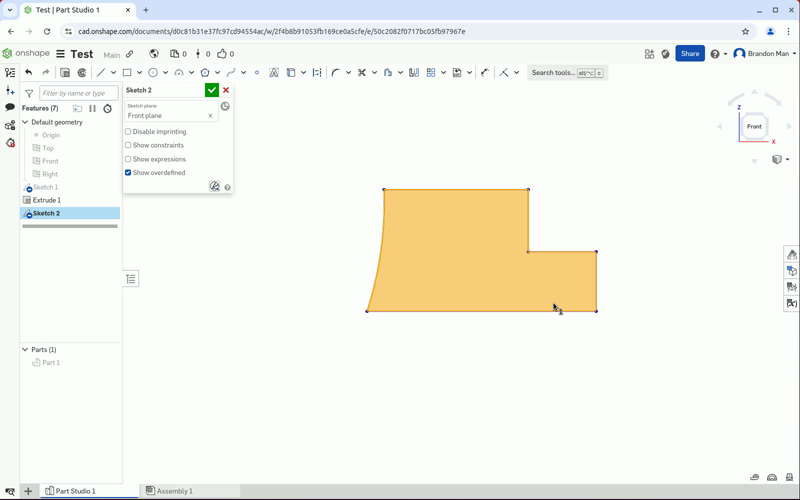
scroll(-6)
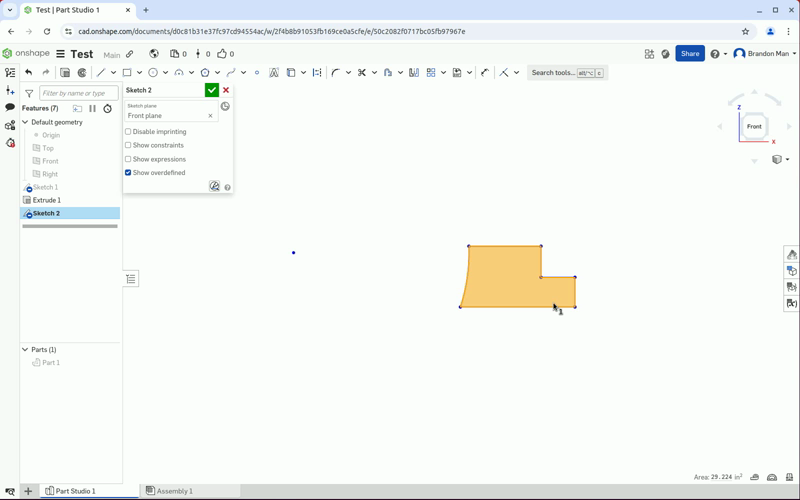
scroll(-6)
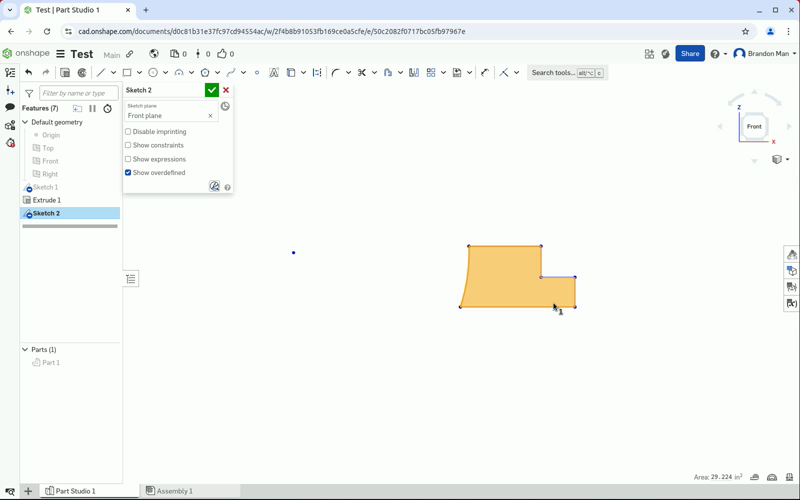
scroll(-6)
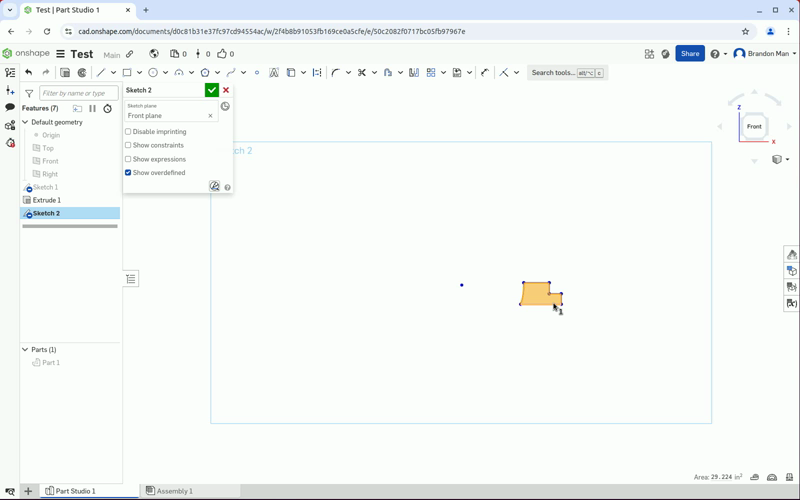
mouse_move(73, 352)
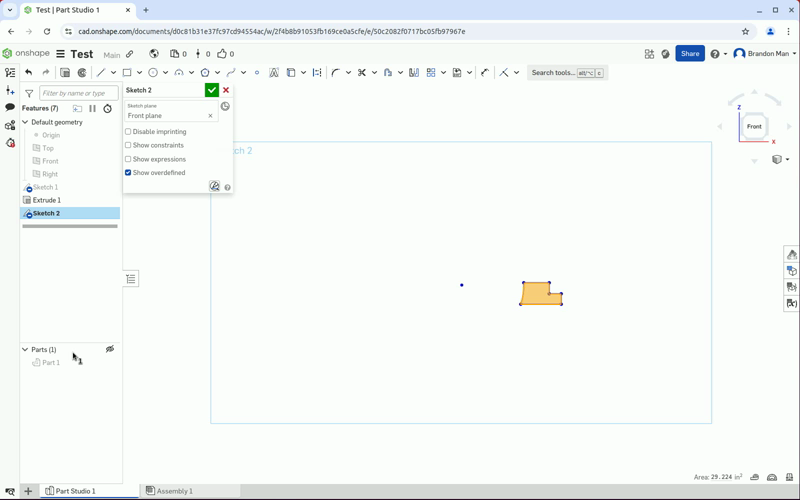
key(shift+y)
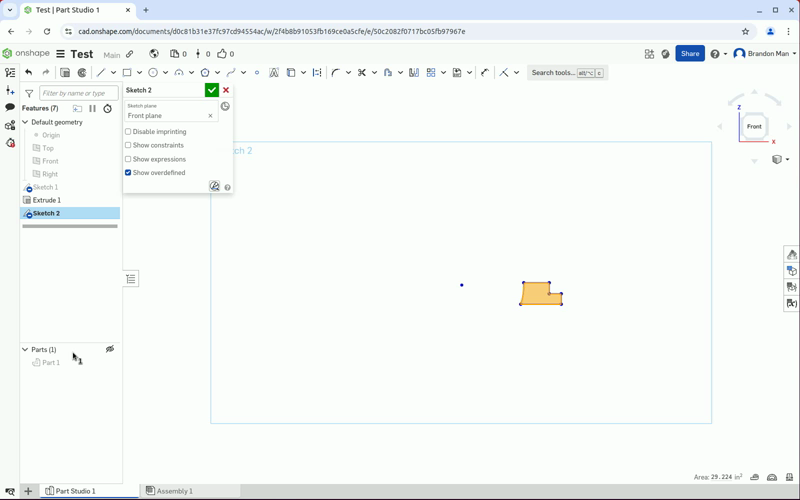
key(shift+e)
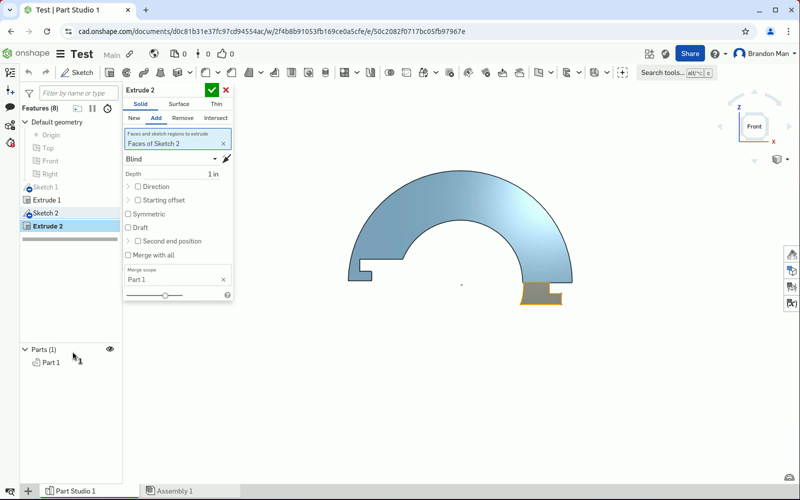
mouse_move(143, 106)
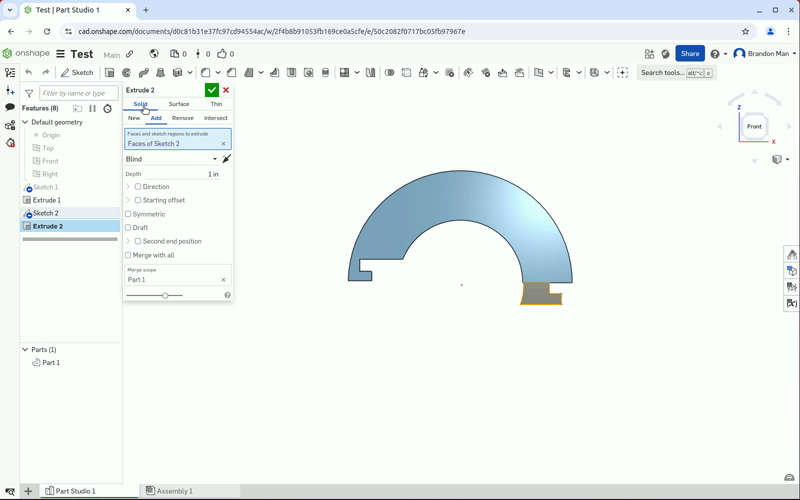
click(143, 106)
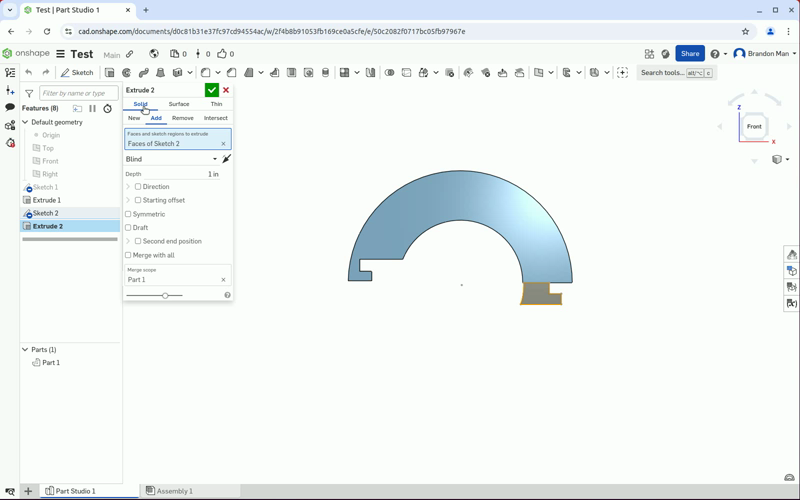
mouse_move(137, 120)
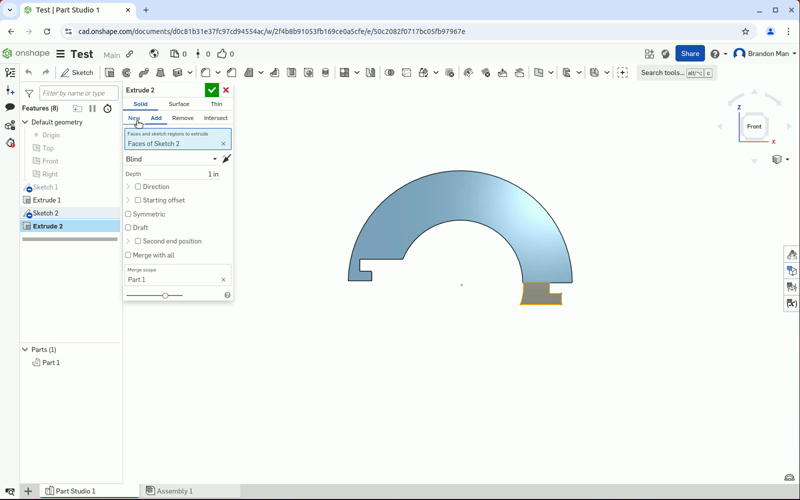
click(137, 120)
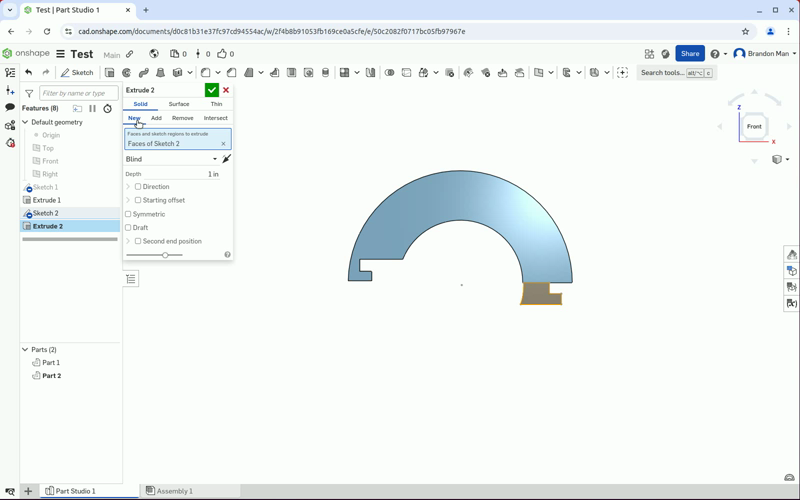
key(tab, 4)
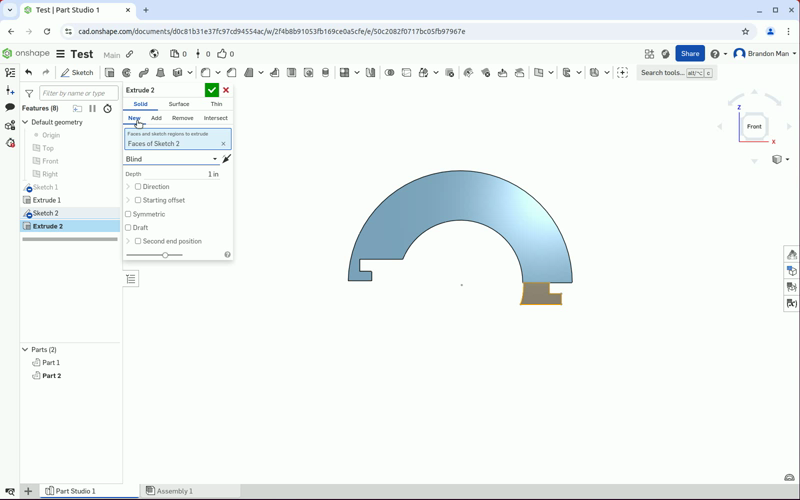
text(2.888)
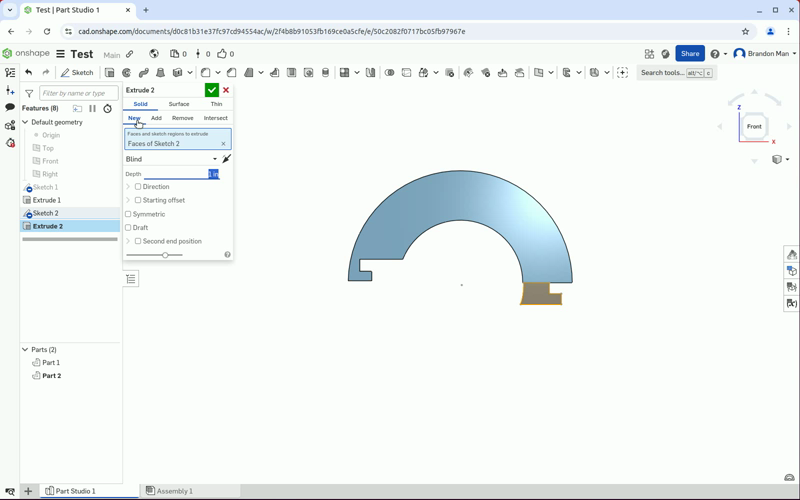
key(tab, 3)
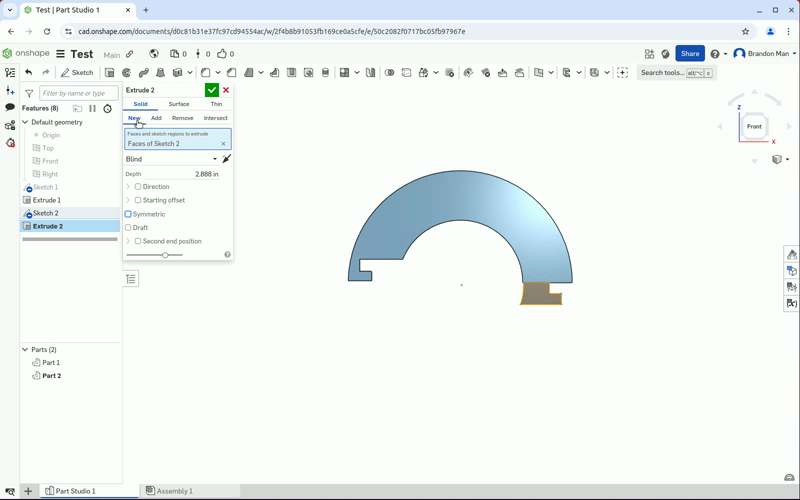
key(space)
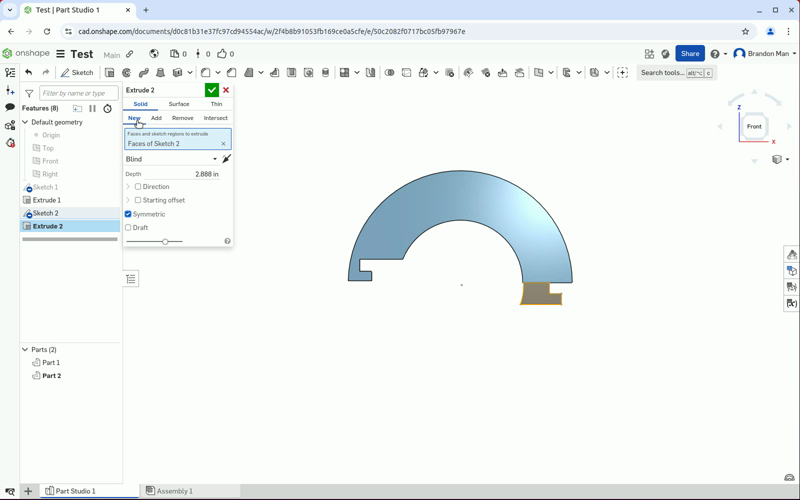
key(enter)
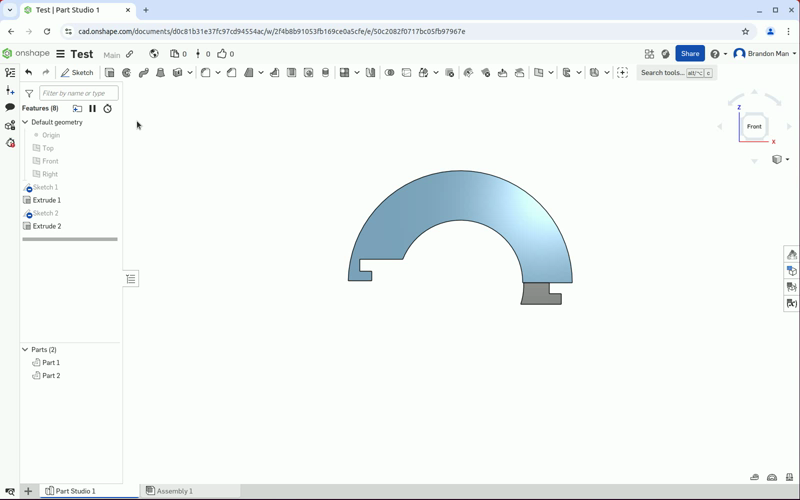
key(shift+h)
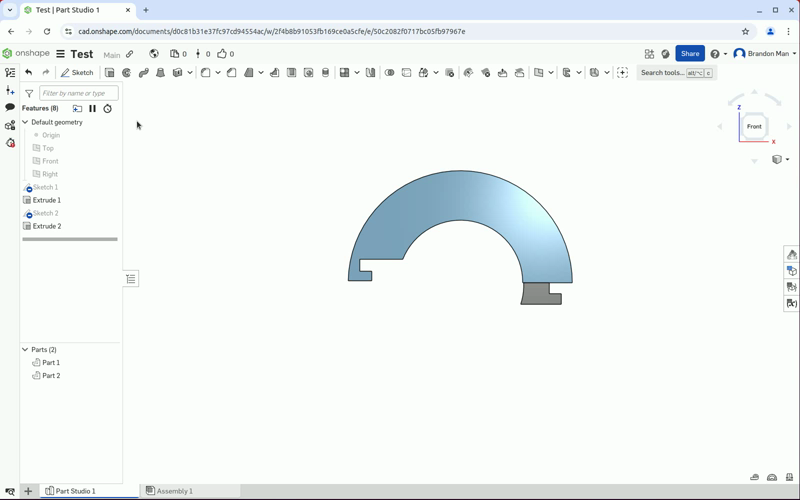
key(shift+h)
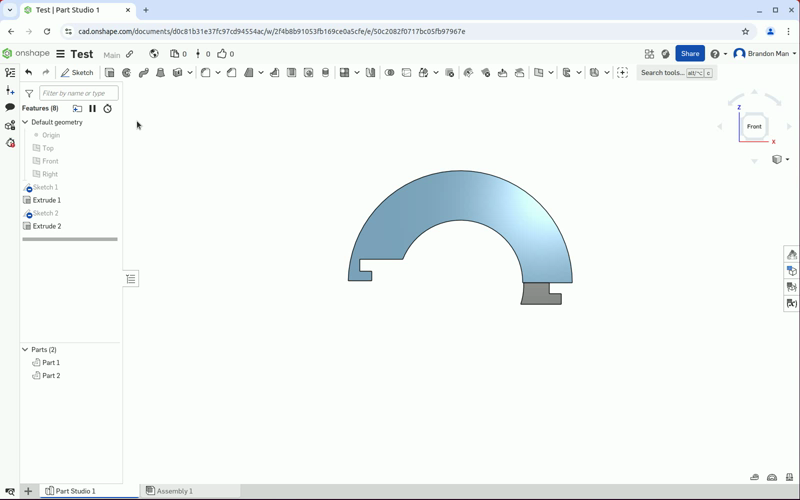
key(shift+7)
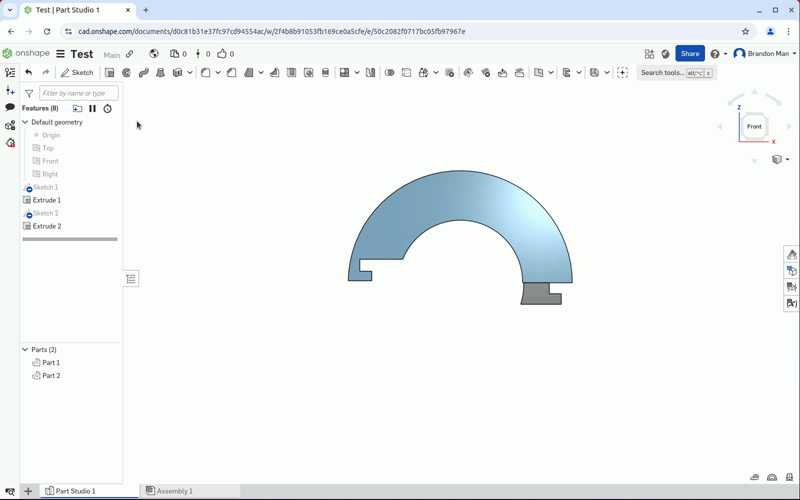
key(left, 2)
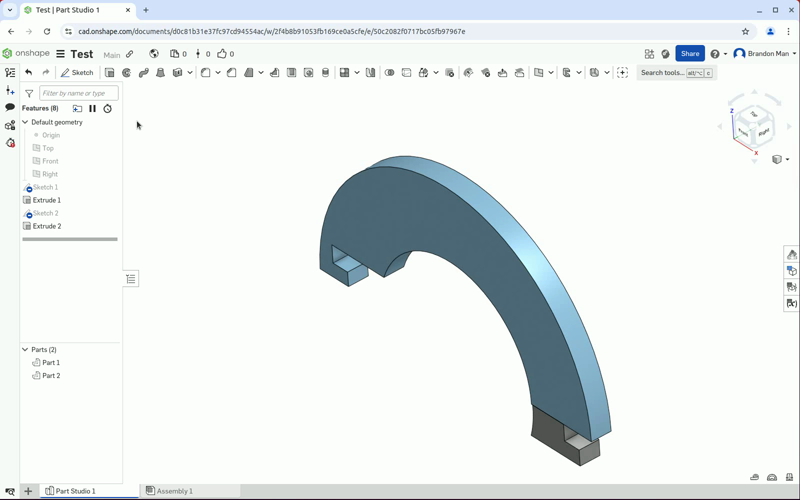
key(down, 2)
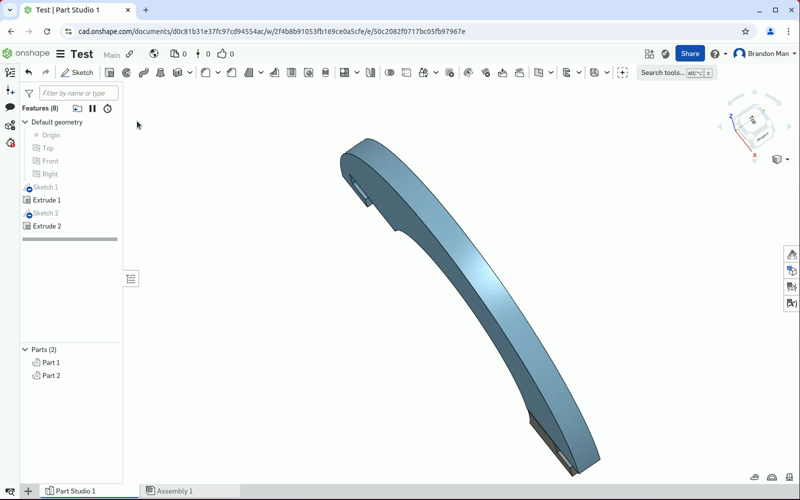
key(up, 2)
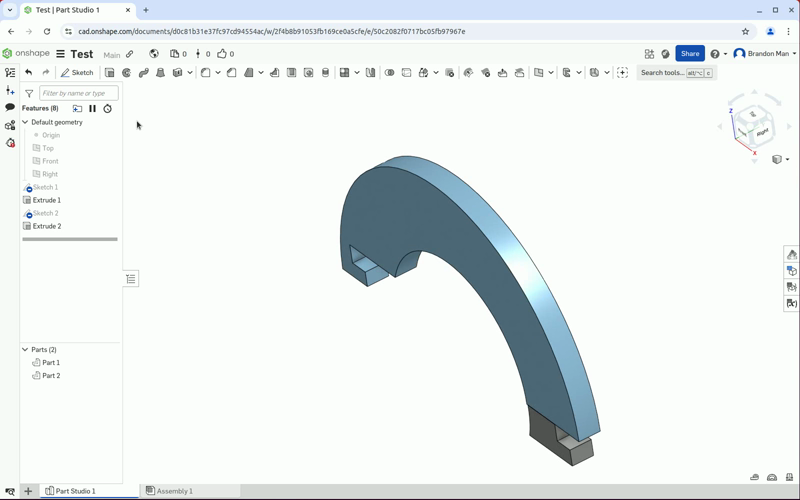
key(right, 2)
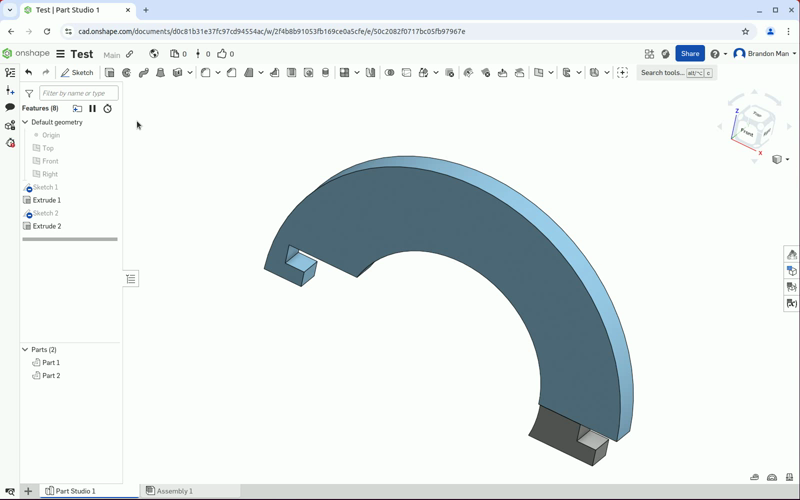
mouse_move(73, 189)
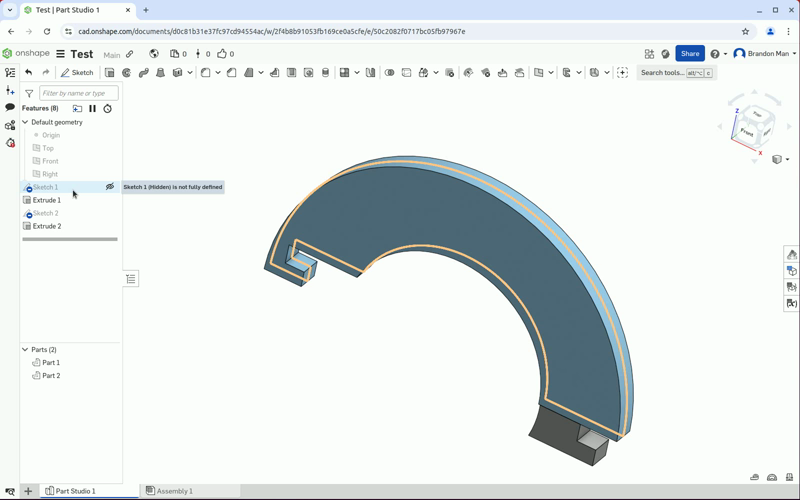
click(73, 189)